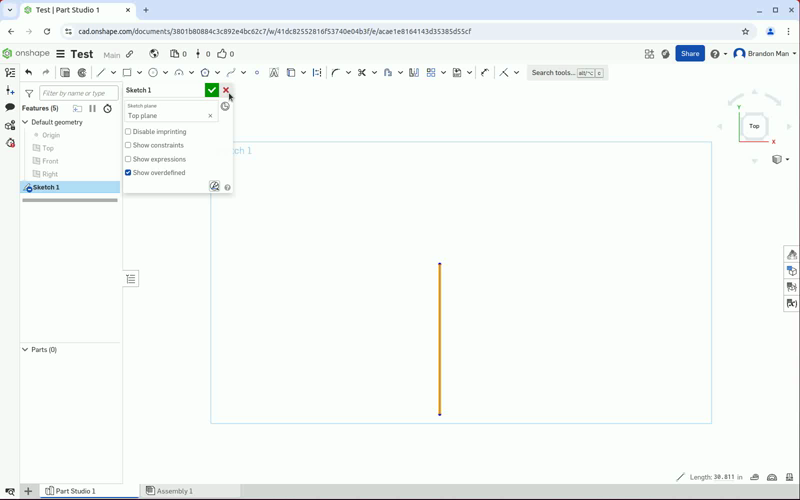
key(shift+h)
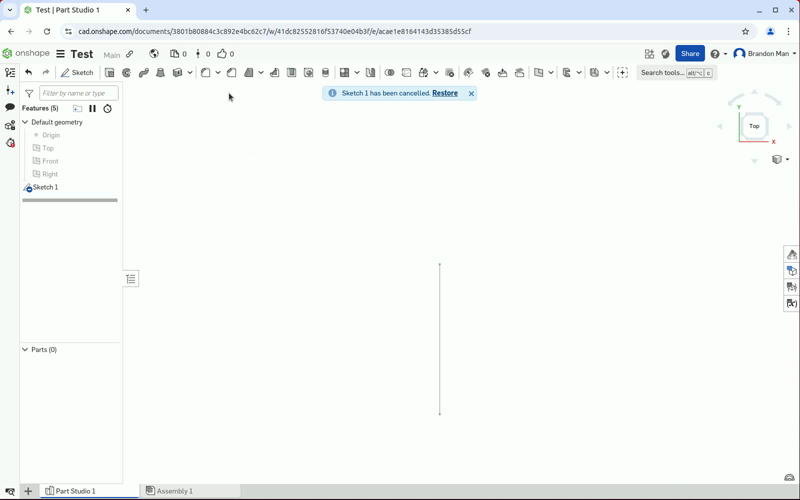
key(shift+s)
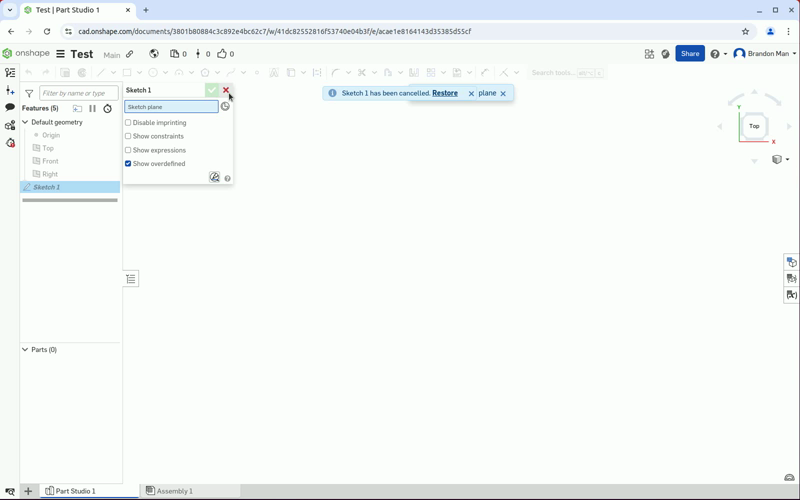
mouse_move(73, 150)
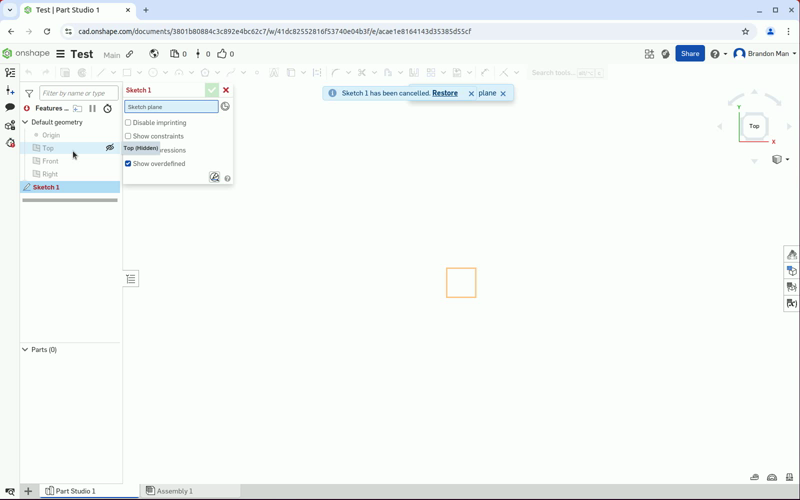
click(73, 150)
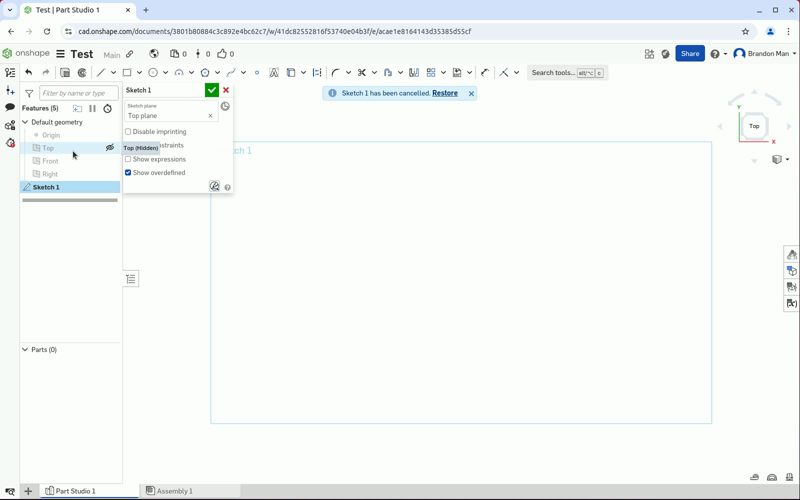
mouse_move(73, 352)
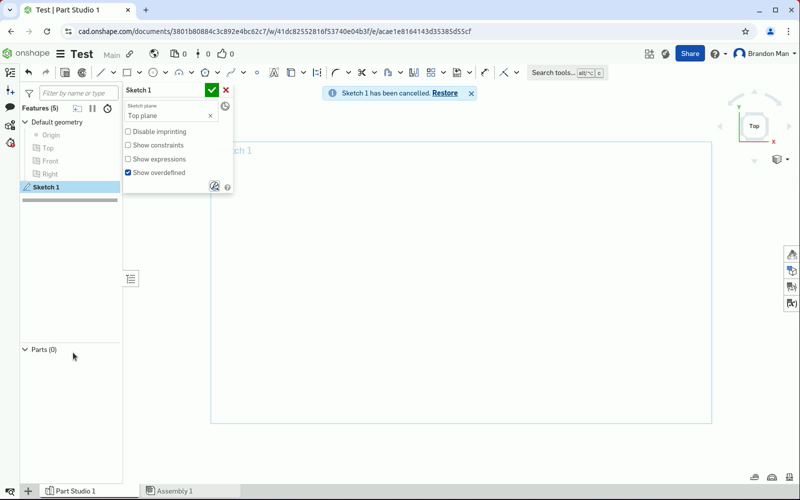
key(y)
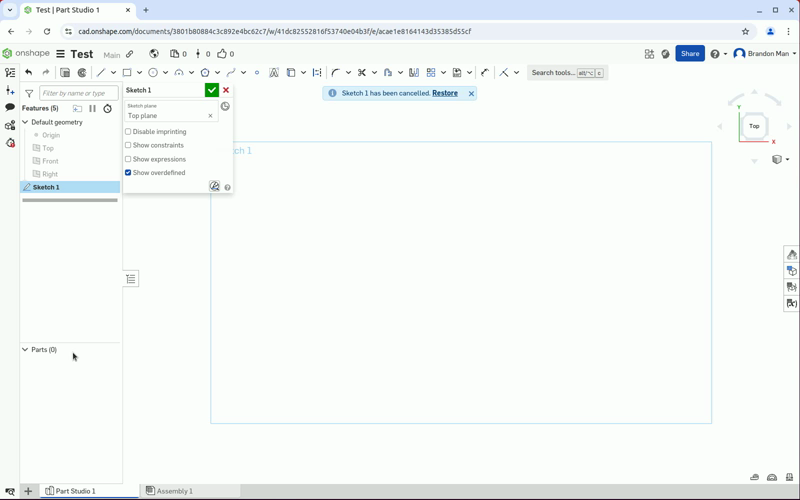
key(l)
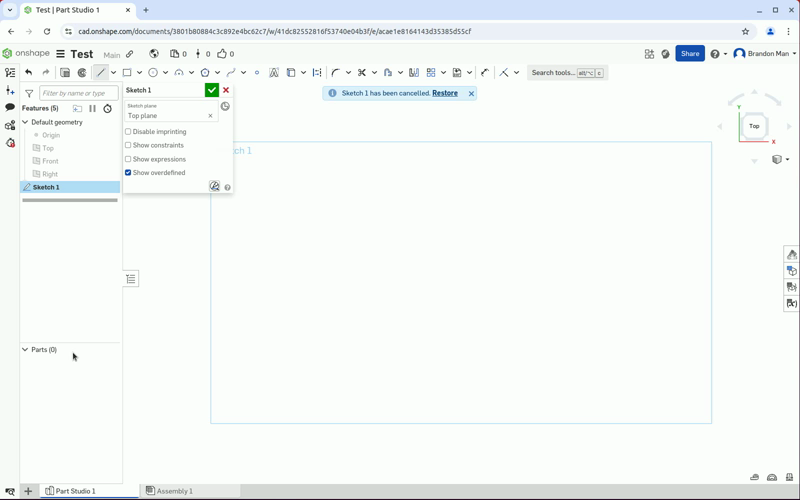
key_down(shift)
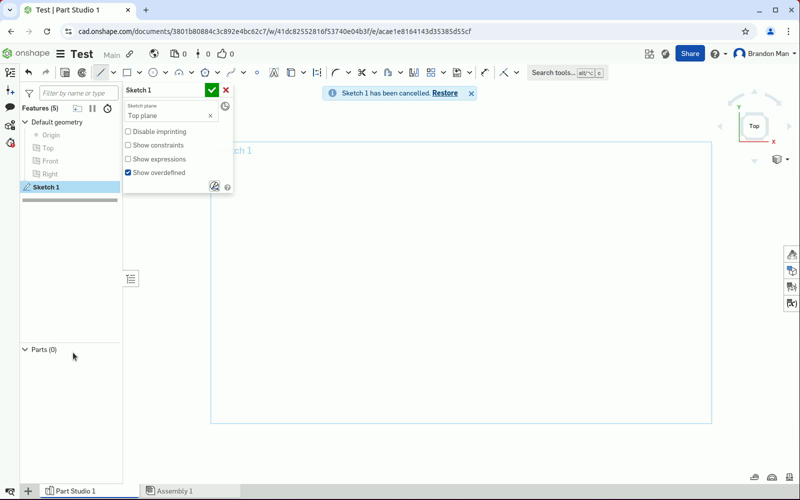
mouse_move(348, 282)
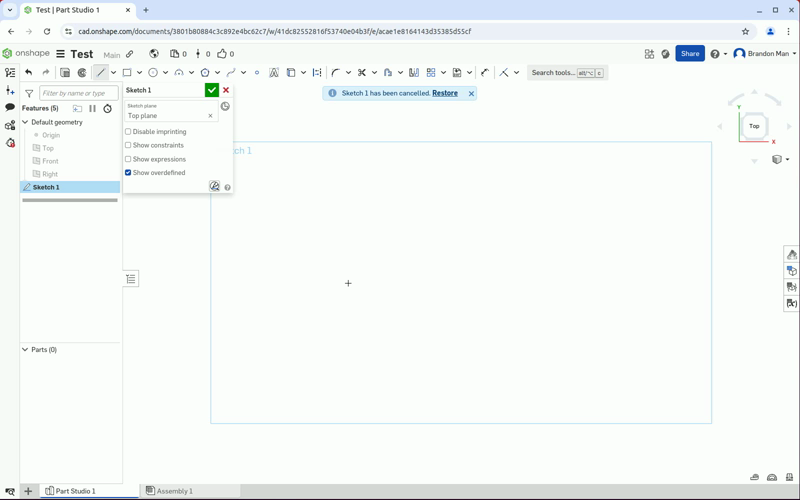
click(348, 282)
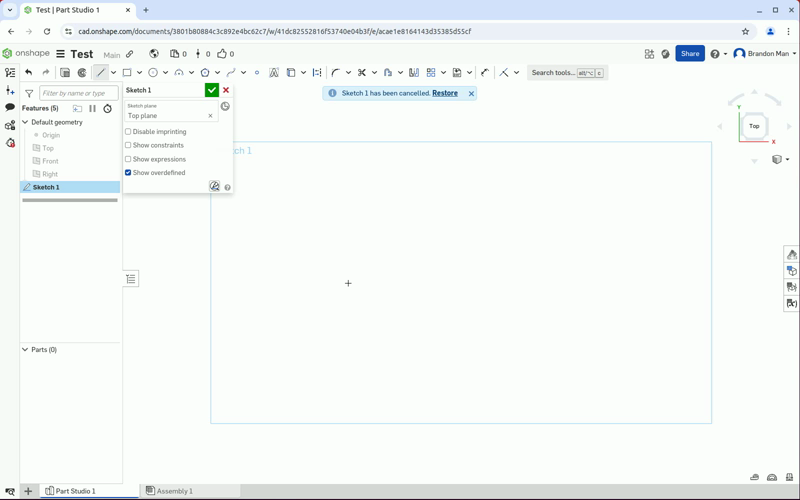
key_up(shift)
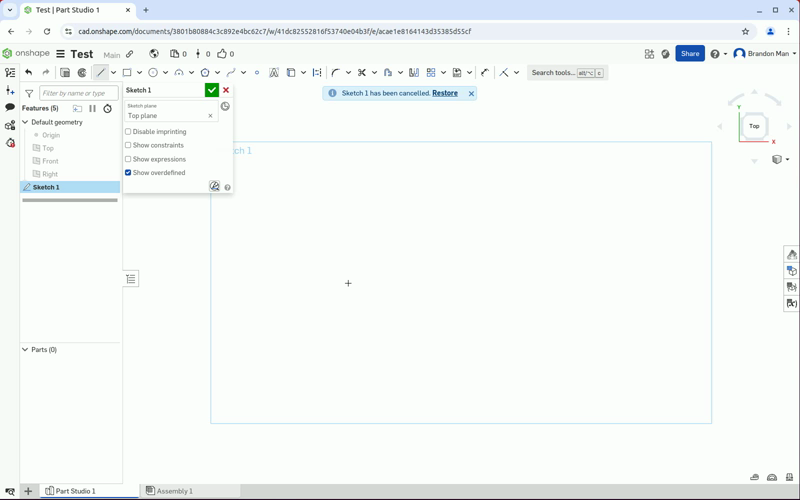
key_down(shift)
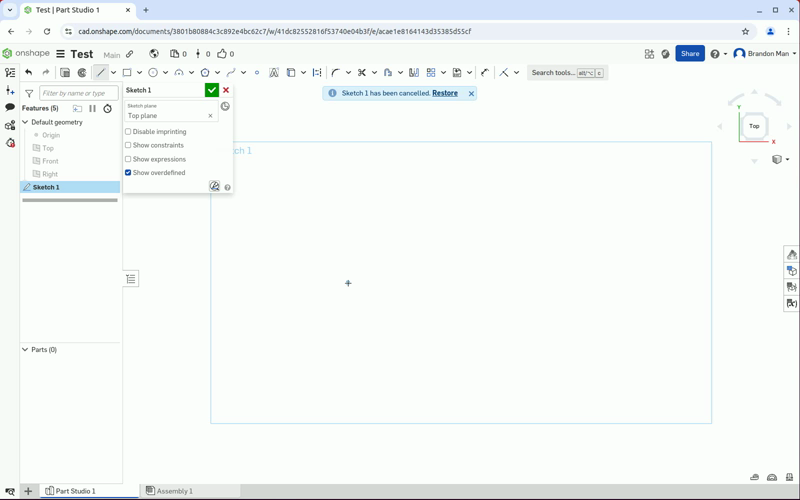
mouse_move(404, 379)
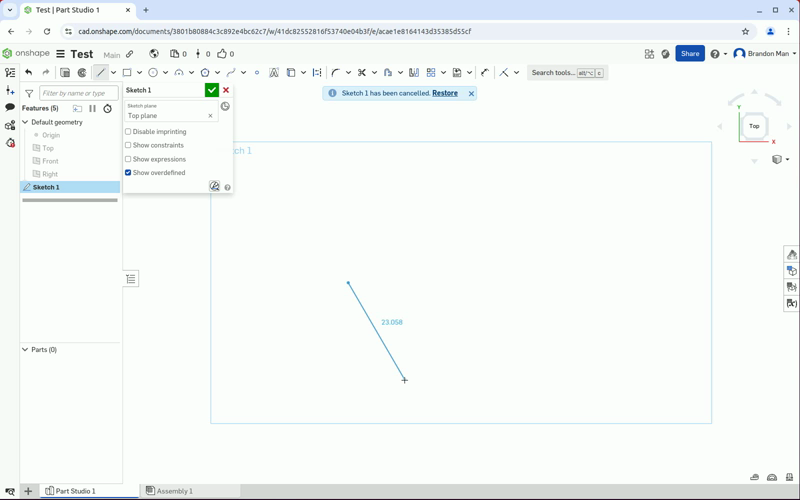
click(404, 379)
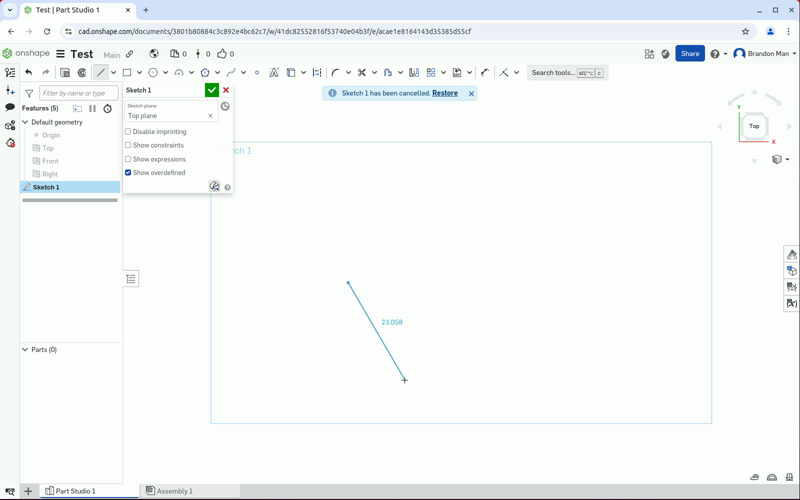
key_up(shift)
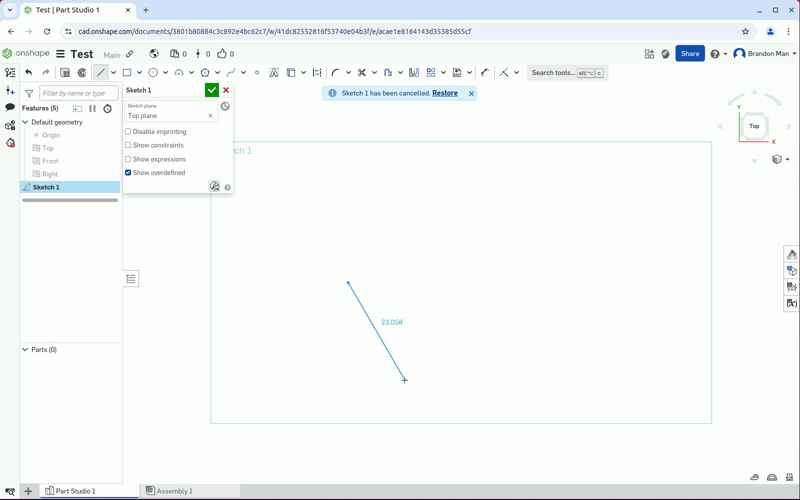
key_down(shift)
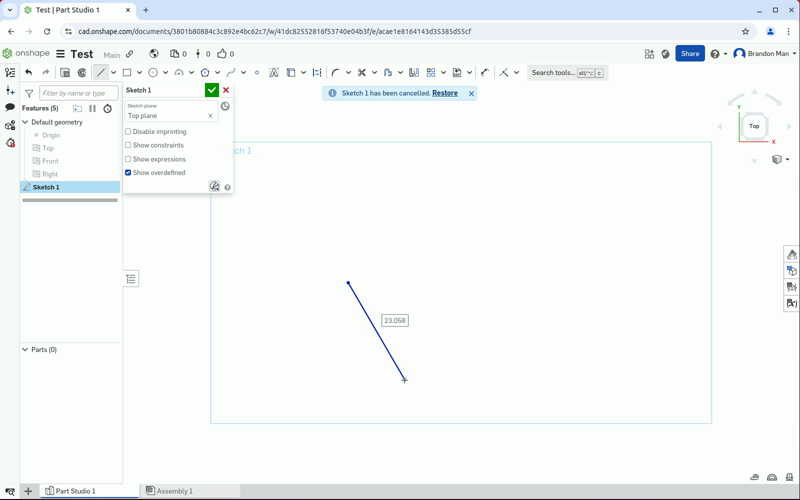
mouse_move(515, 379)
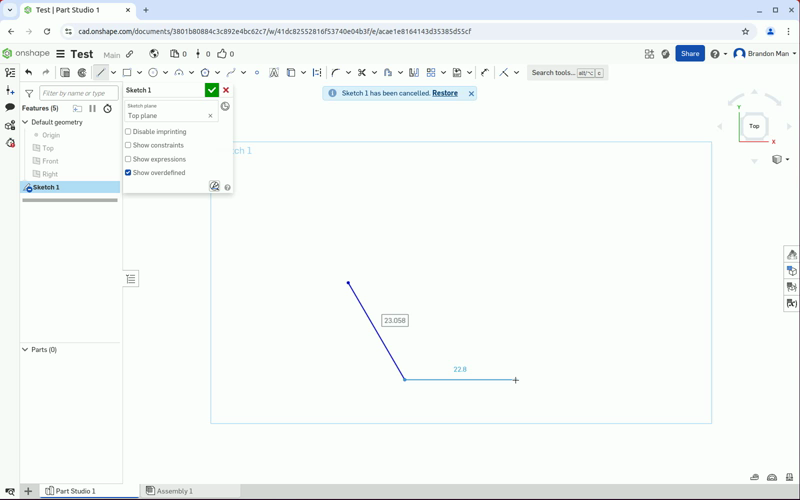
click(515, 379)
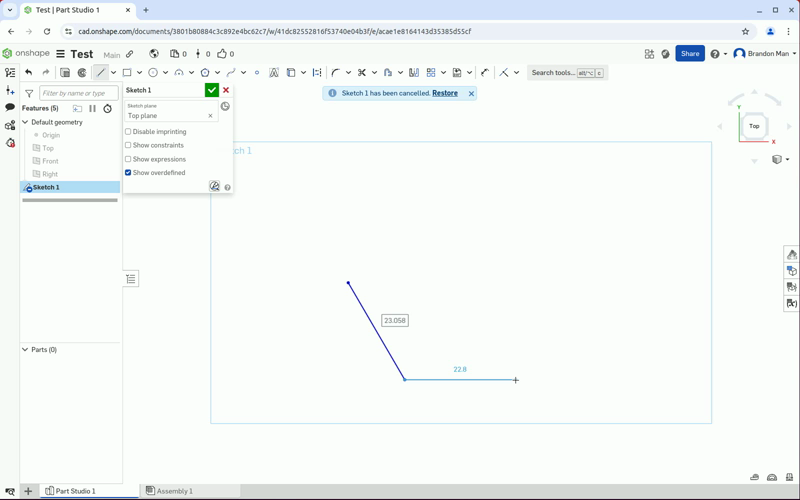
key_up(shift)
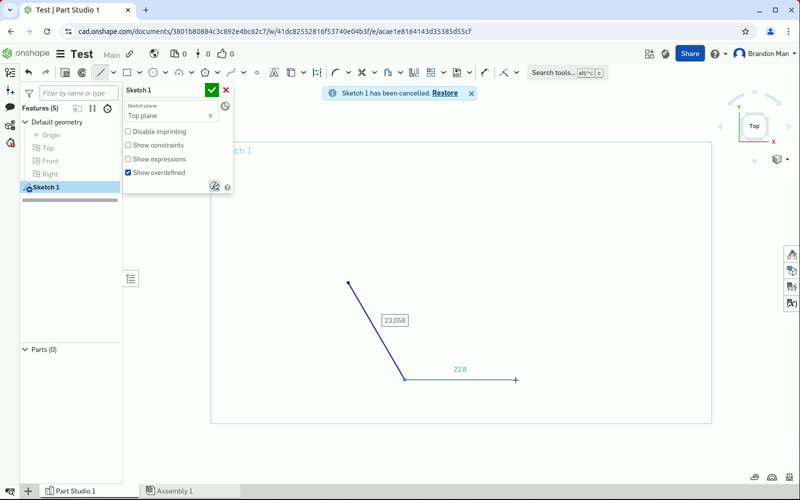
key_down(shift)
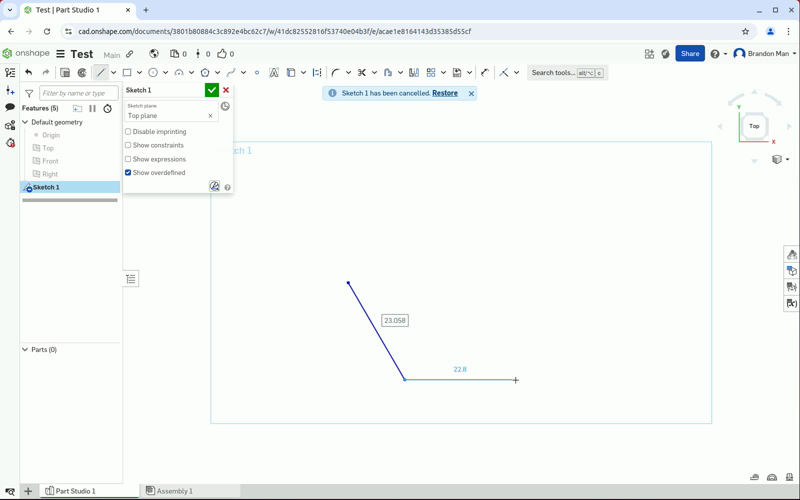
mouse_move(572, 282)
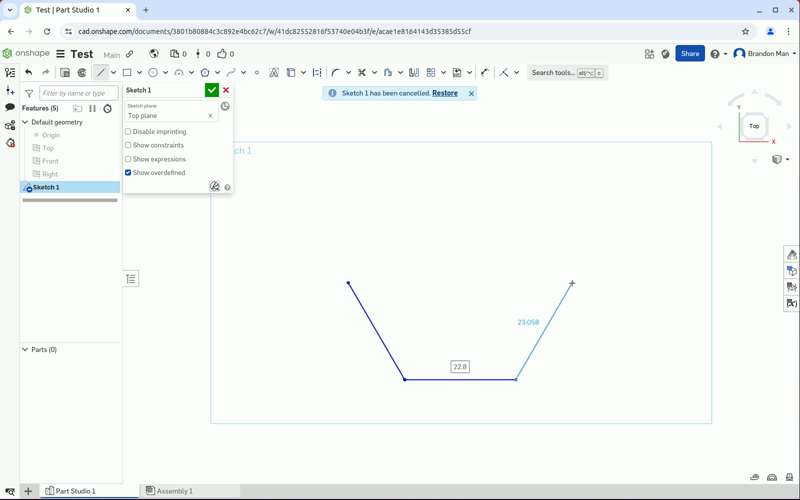
click(572, 282)
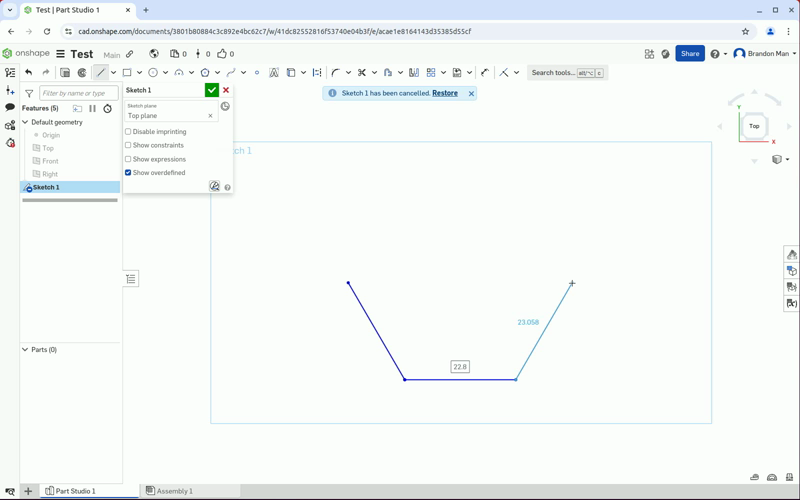
key_up(shift)
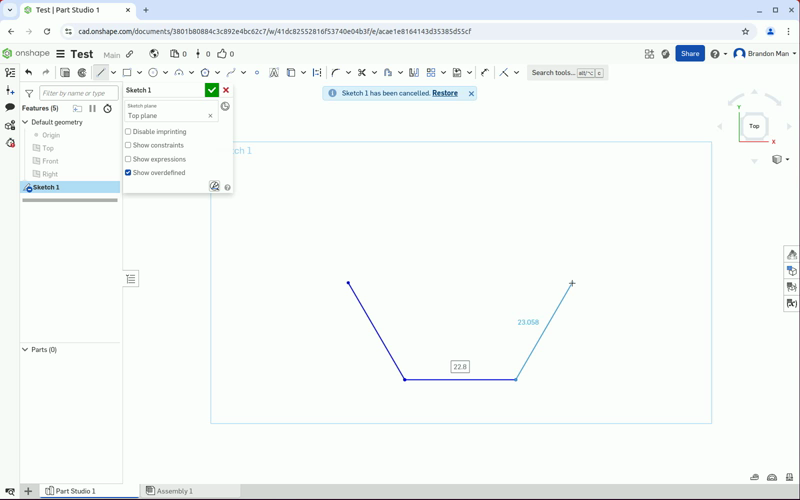
key_down(shift)
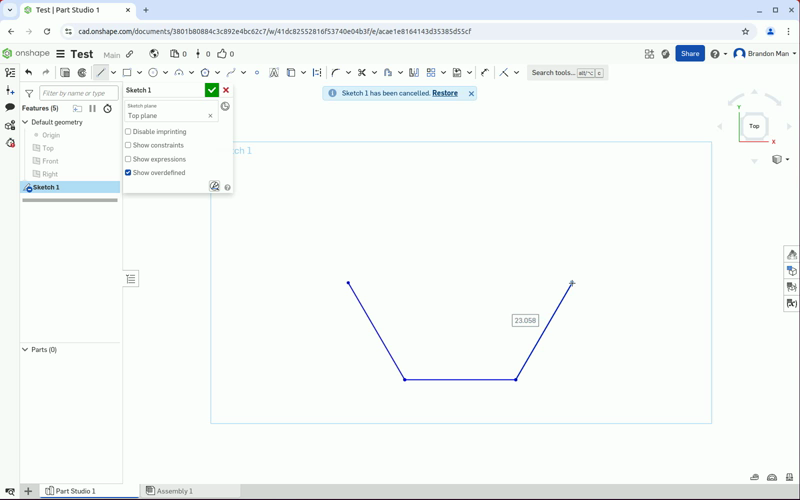
mouse_move(515, 186)
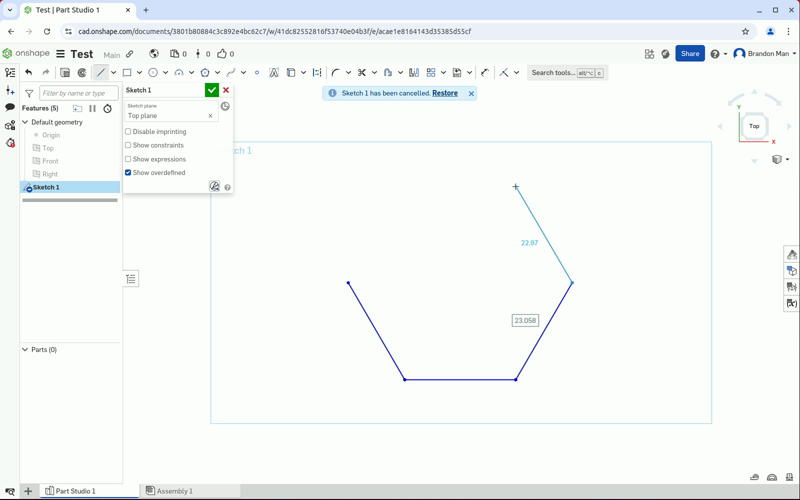
click(515, 186)
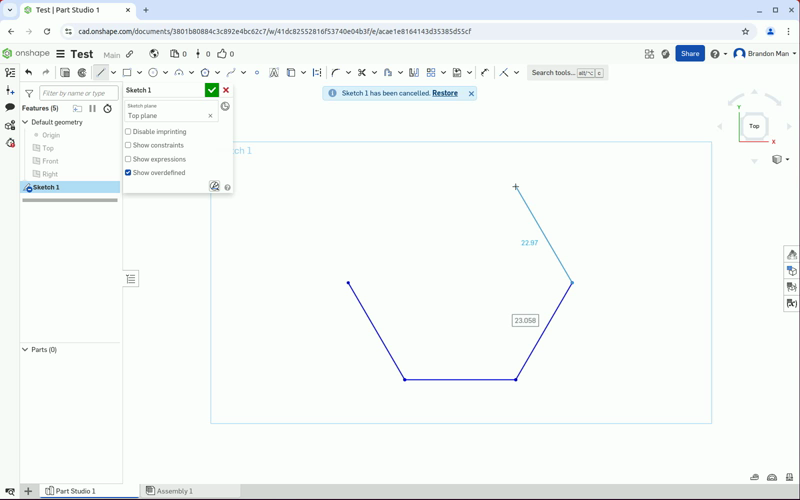
key_up(shift)
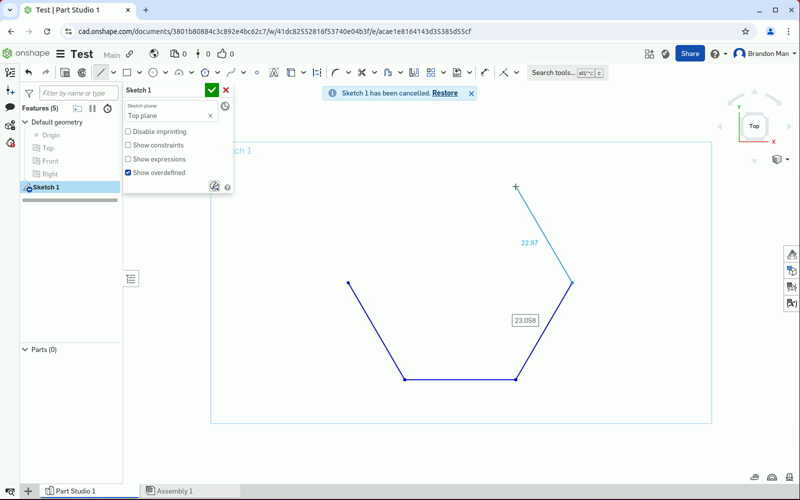
key_down(shift)
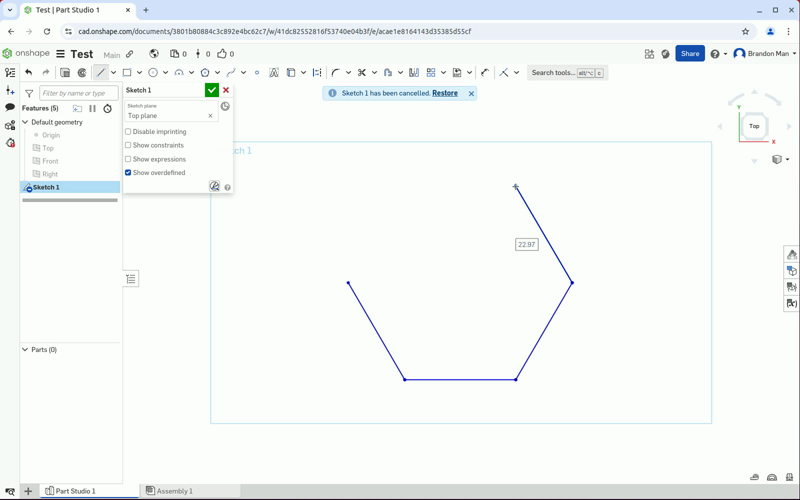
mouse_move(404, 186)
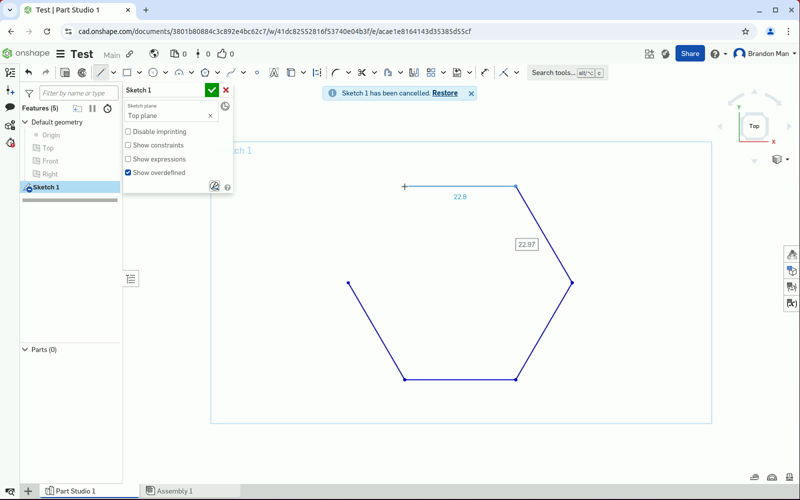
click(404, 186)
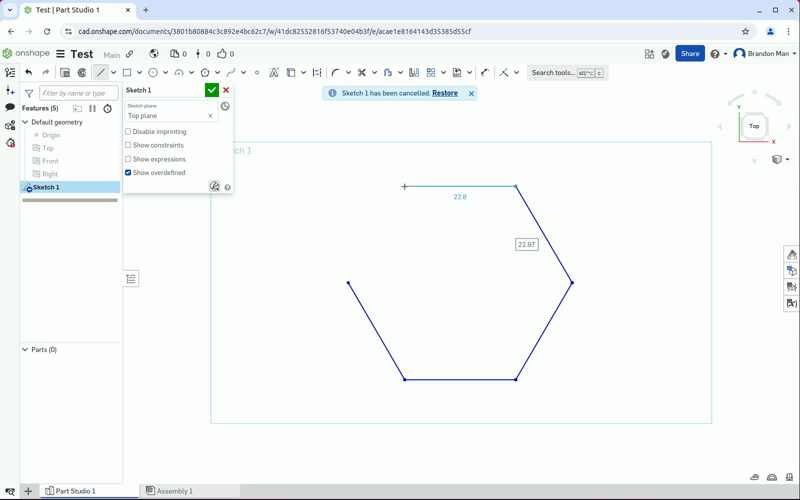
key_up(shift)
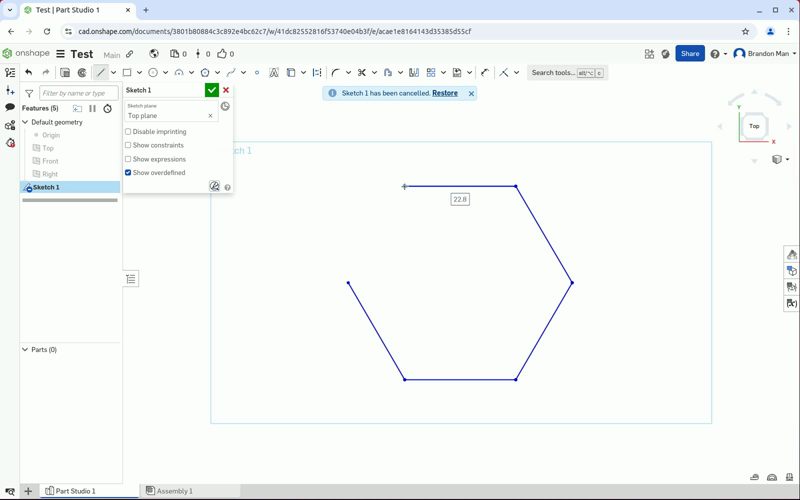
key_down(shift)
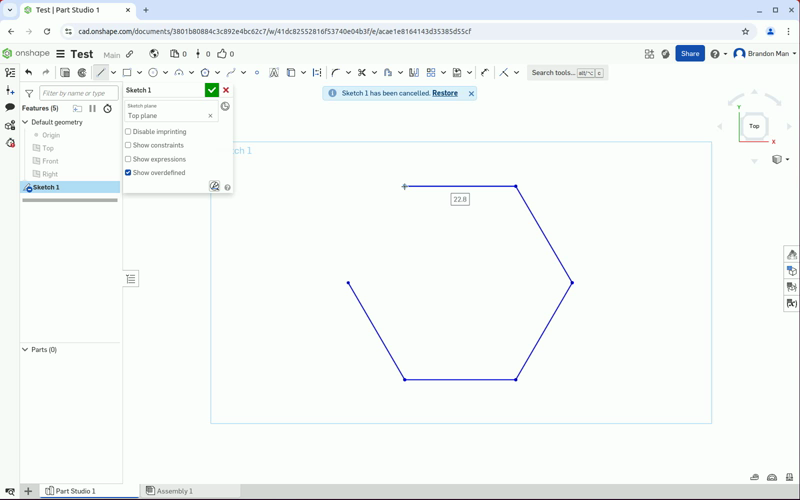
mouse_move(348, 282)
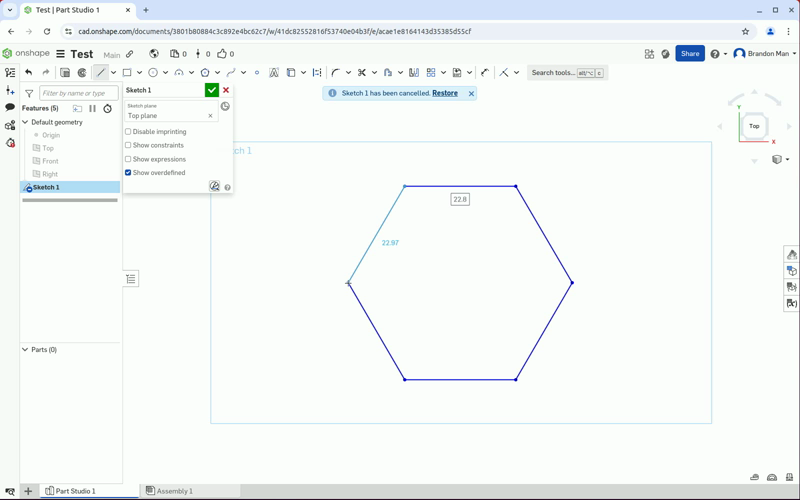
key_up(shift)
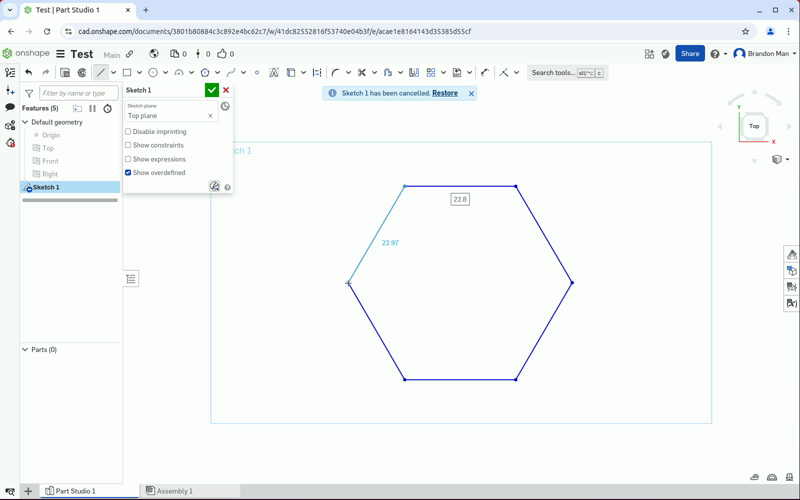
click(348, 282)
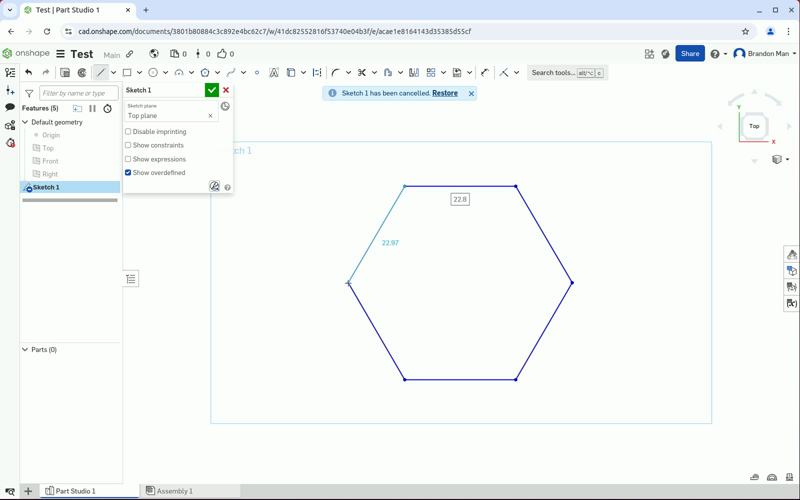
key(esc)
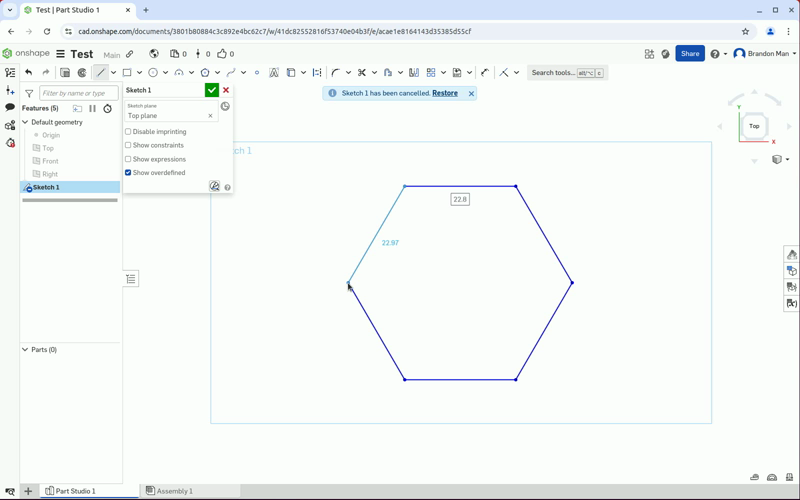
mouse_move(454, 247)
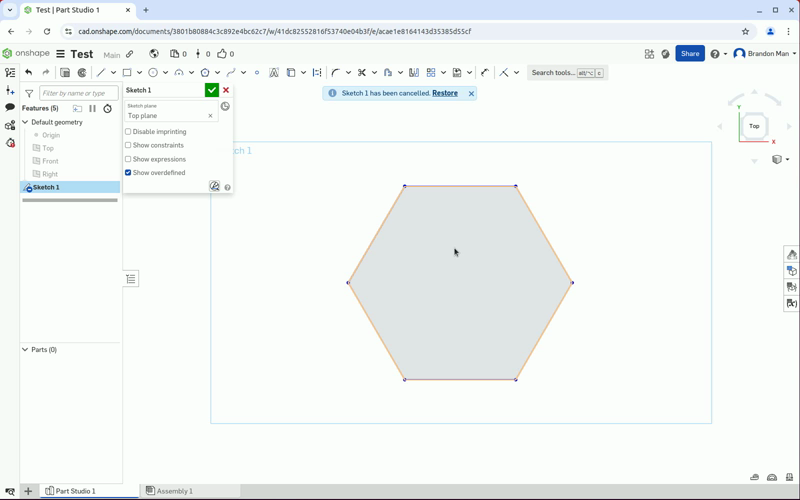
click(454, 247)
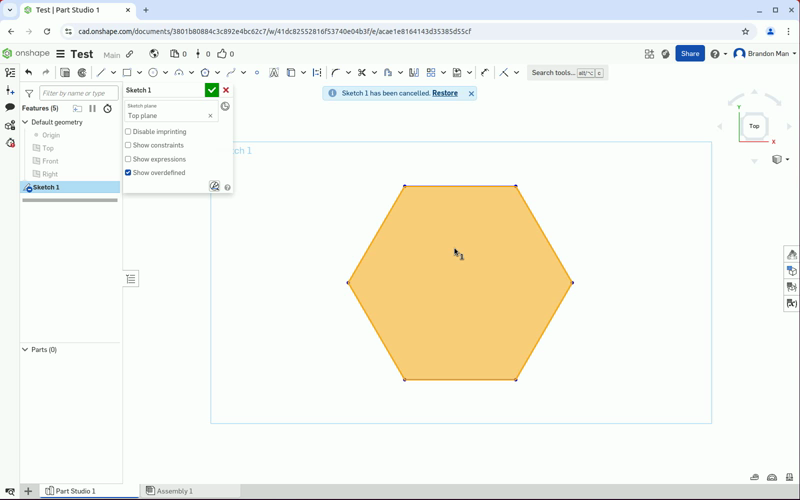
mouse_move(73, 352)
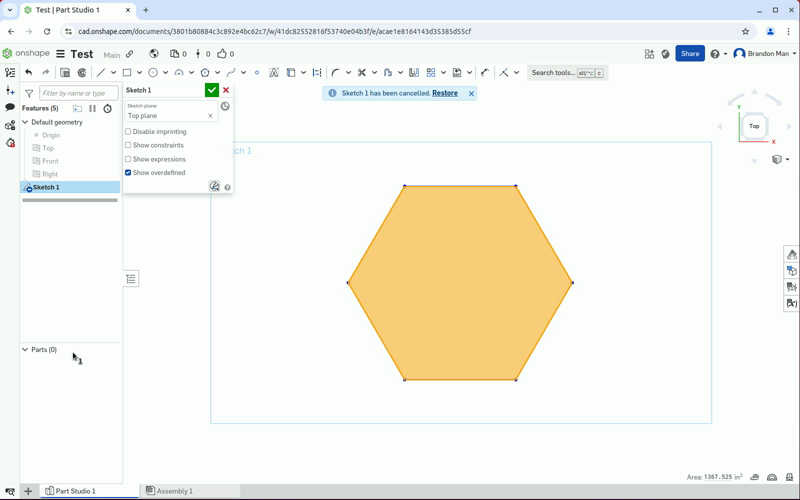
key(shift+y)
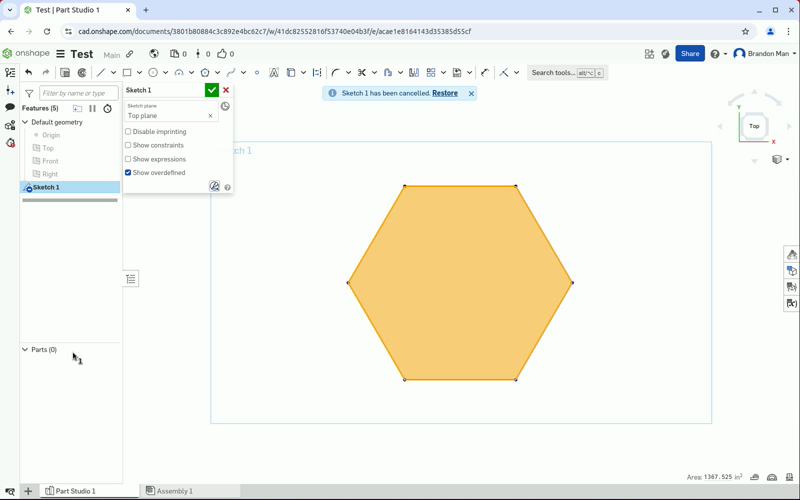
key(shift+e)
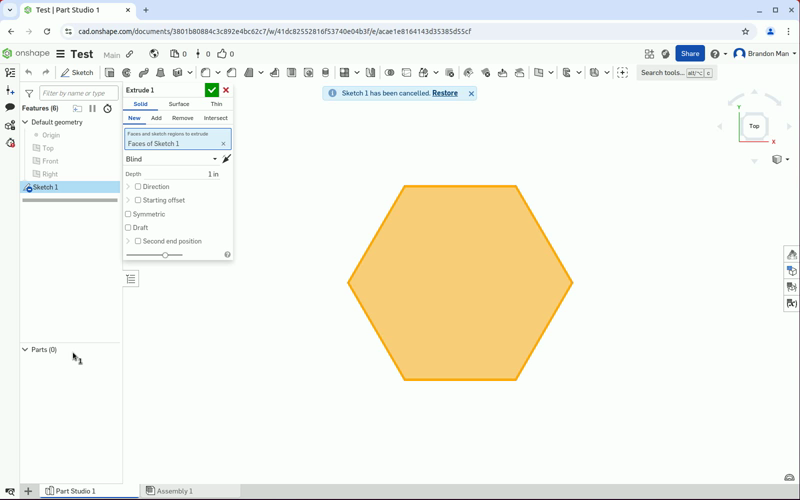
mouse_move(143, 106)
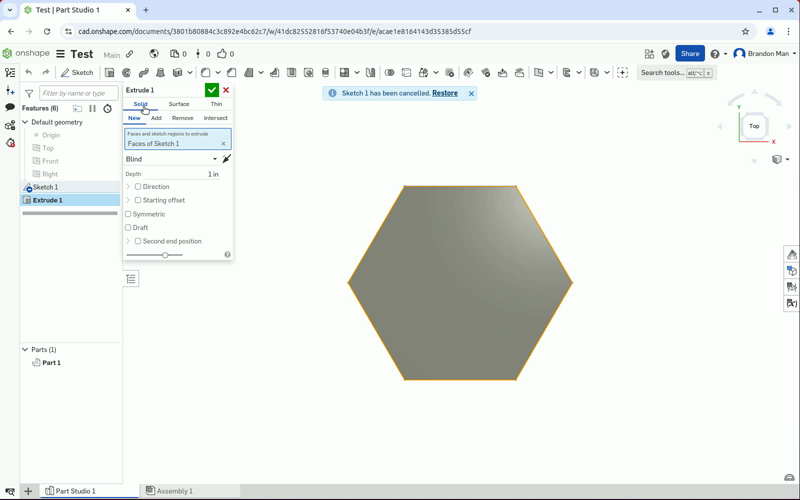
click(143, 106)
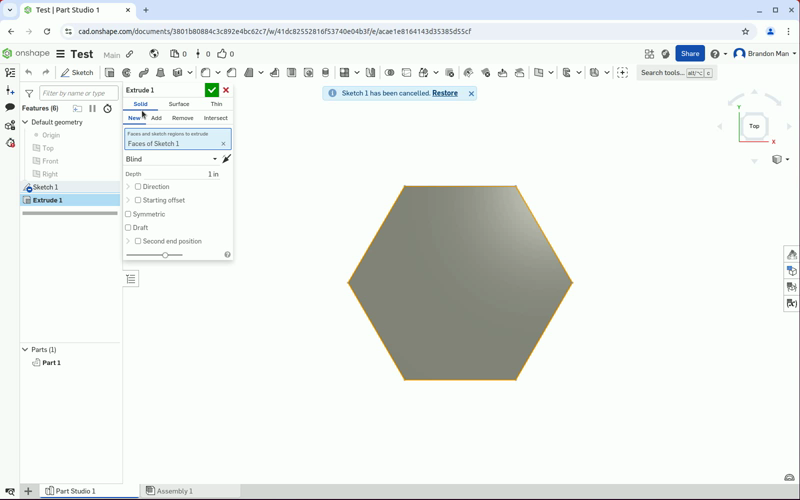
mouse_move(137, 120)
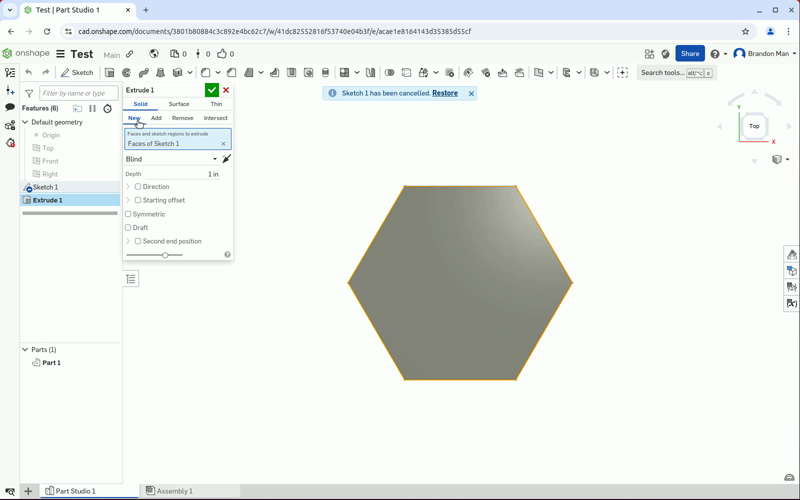
click(137, 120)
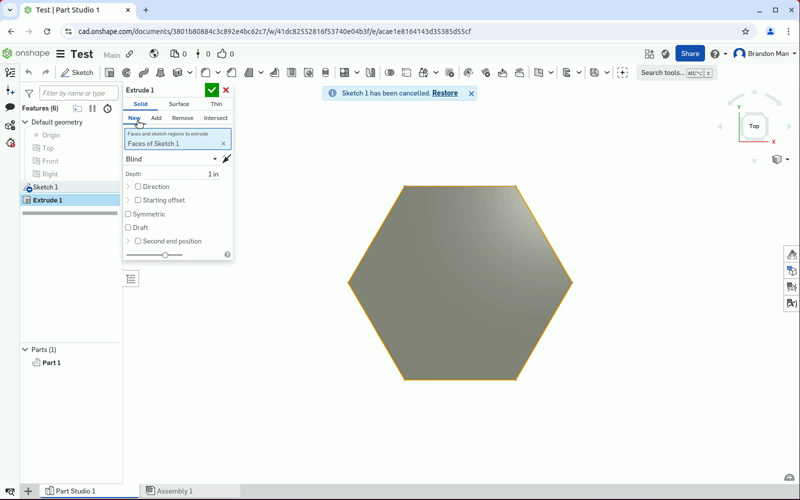
key(tab, 4)
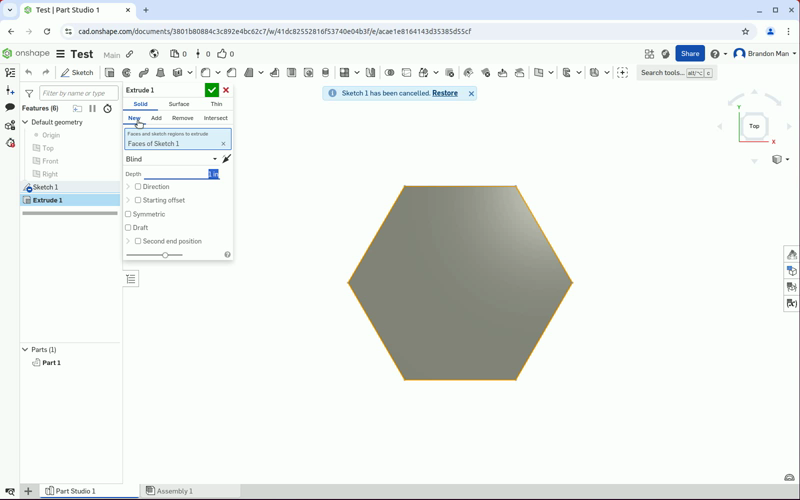
text(1.204)
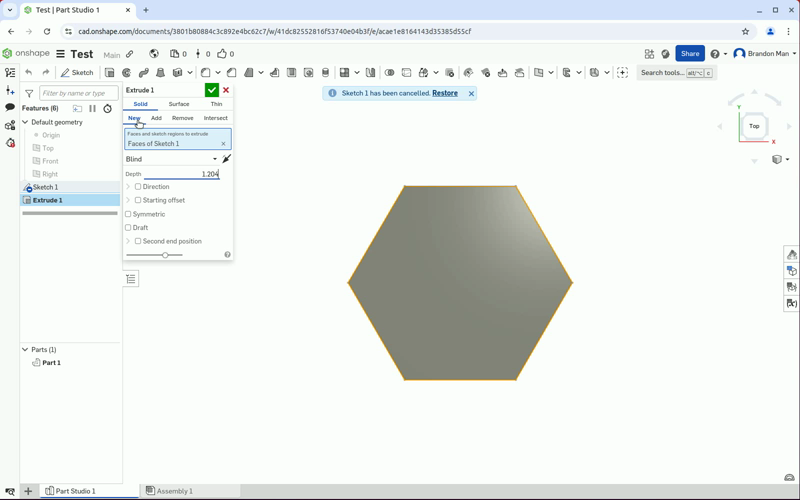
key(enter)
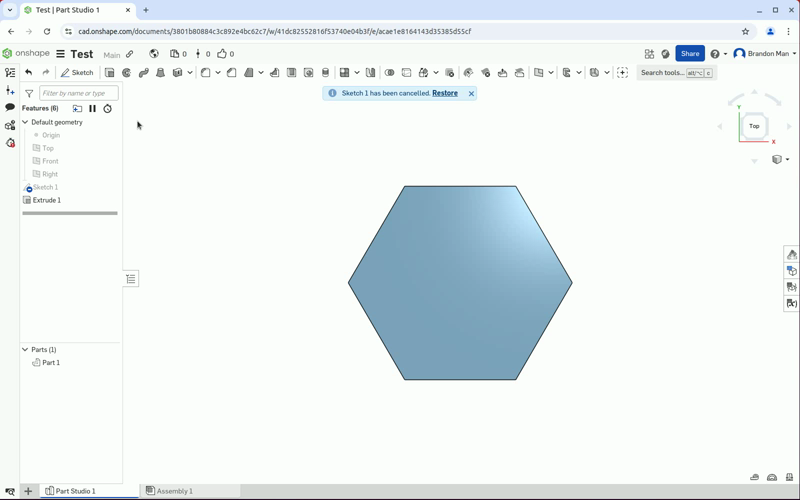
key(shift+h)
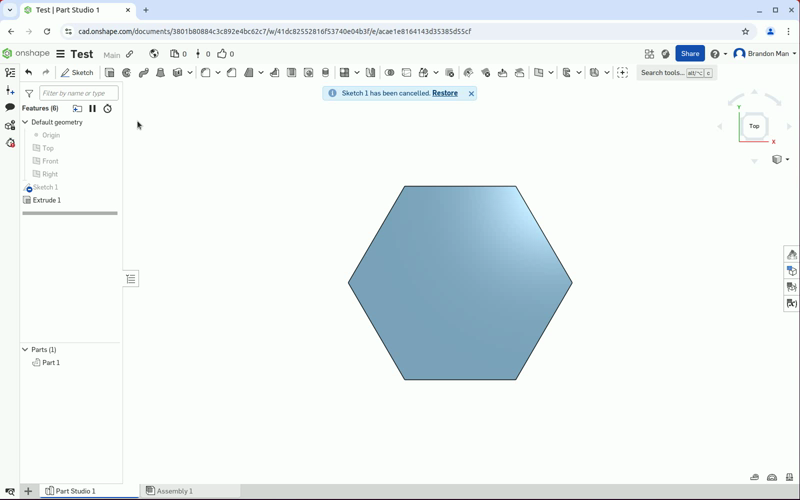
key(shift+h)
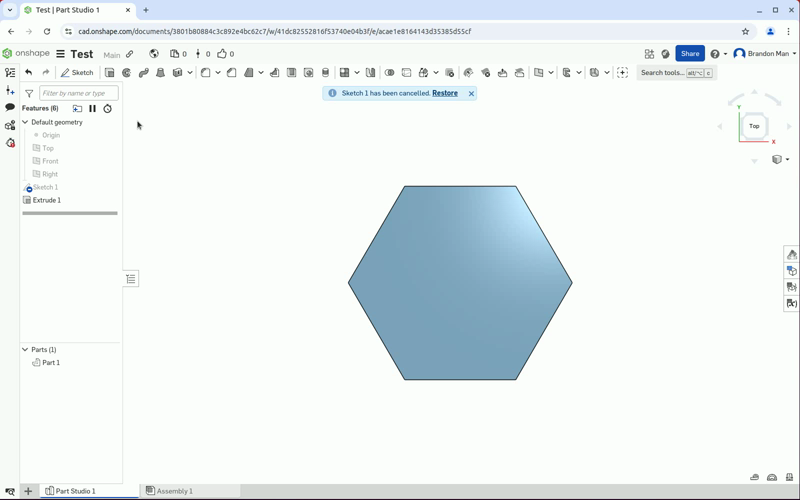
mouse_move(73, 189)
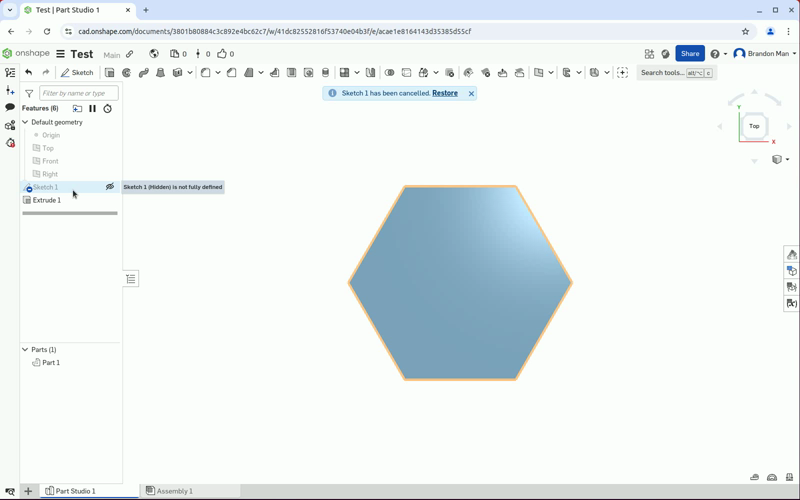
click(73, 189)
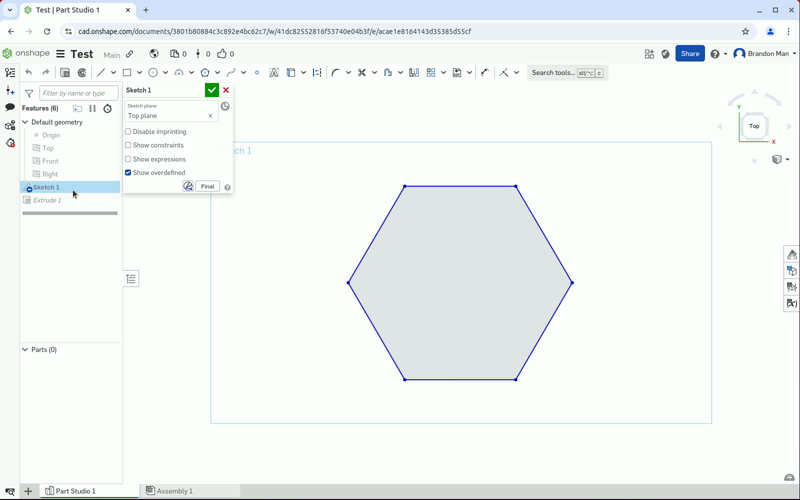
mouse_move(229, 92)
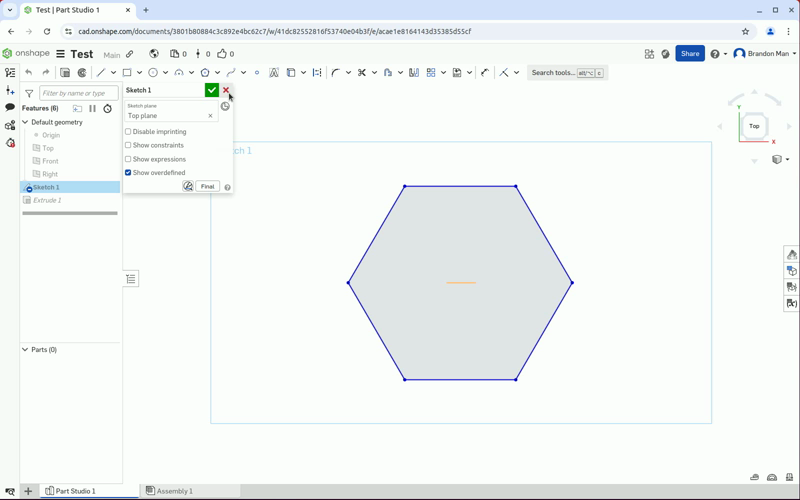
click(229, 92)
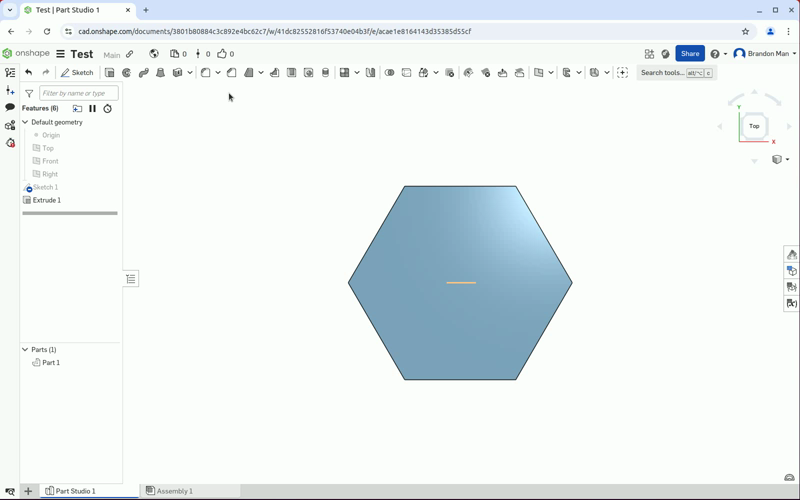
mouse_move(541, 75)
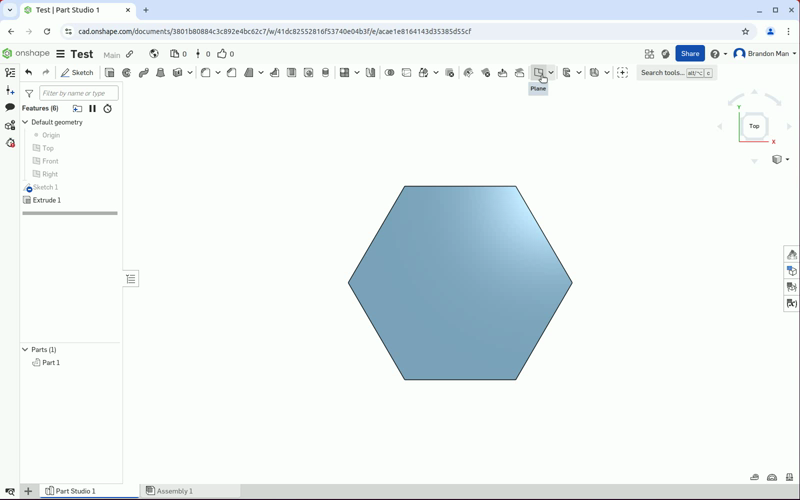
click(541, 75)
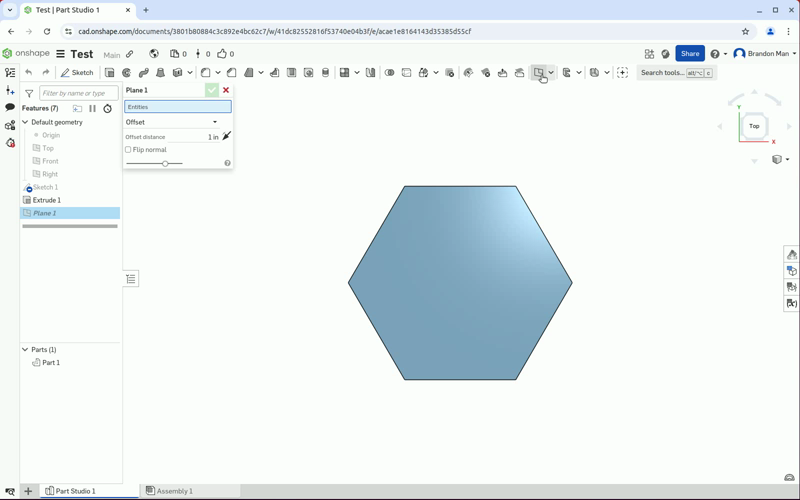
mouse_move(73, 150)
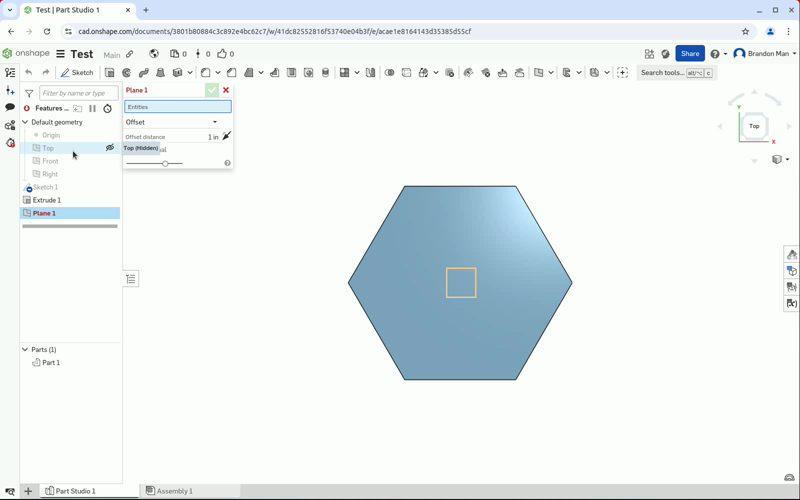
click(73, 150)
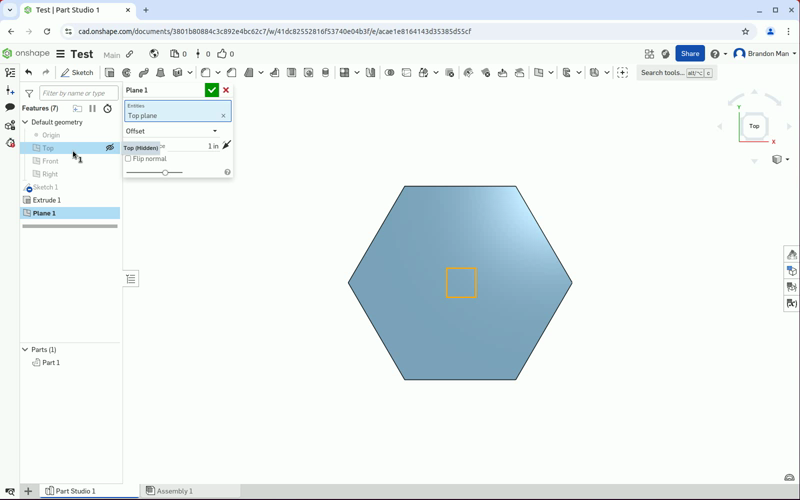
key(tab, 2)
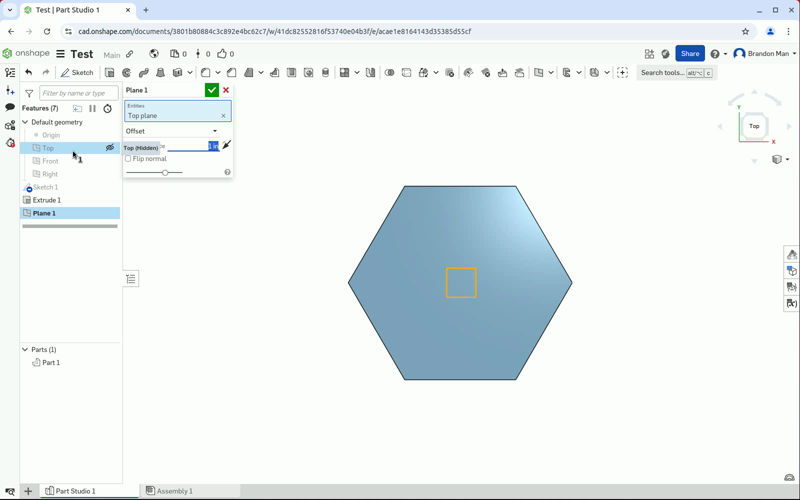
text(1.202)
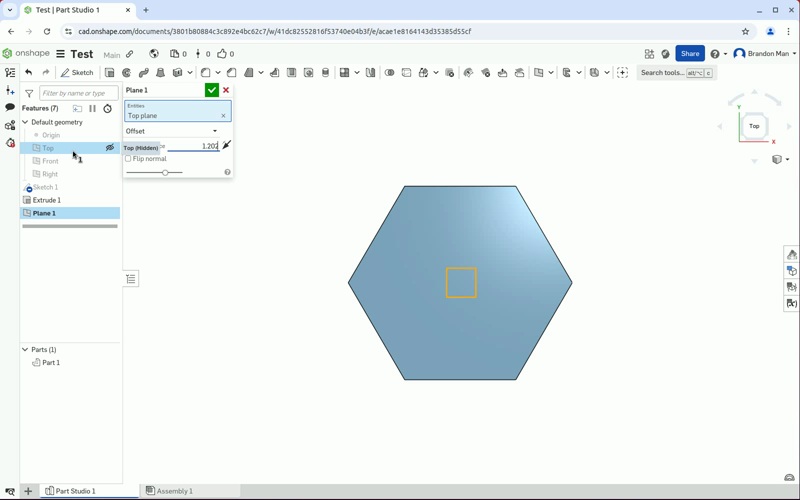
key(enter, 2)
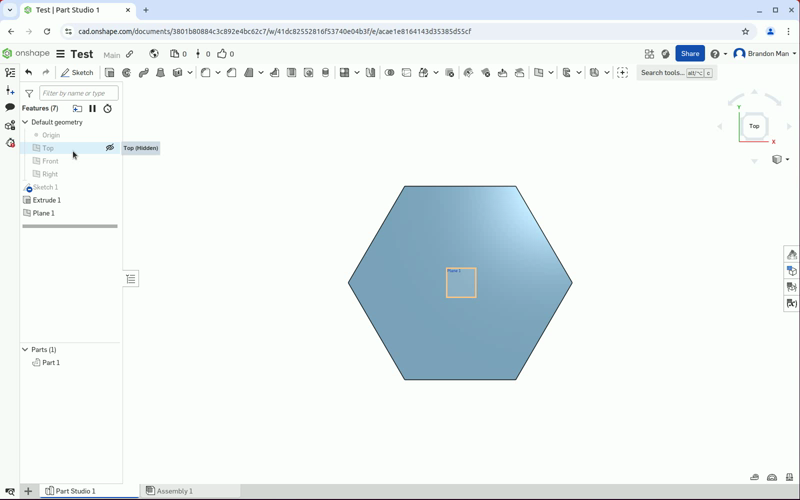
key(shift+s)
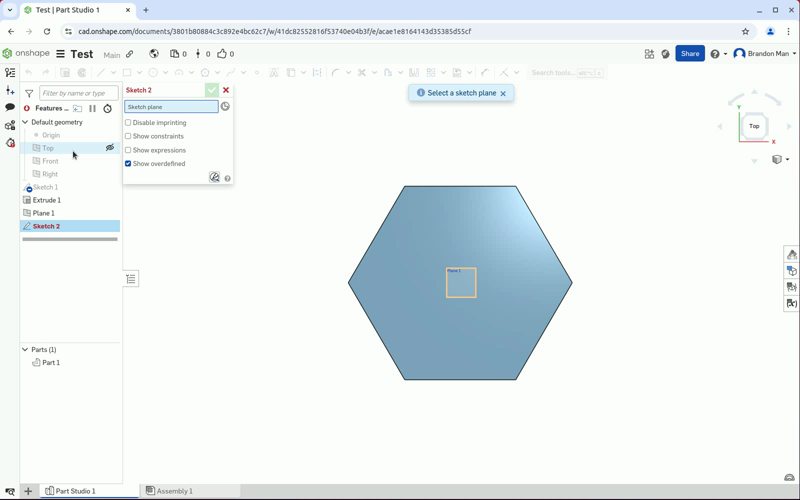
mouse_move(73, 215)
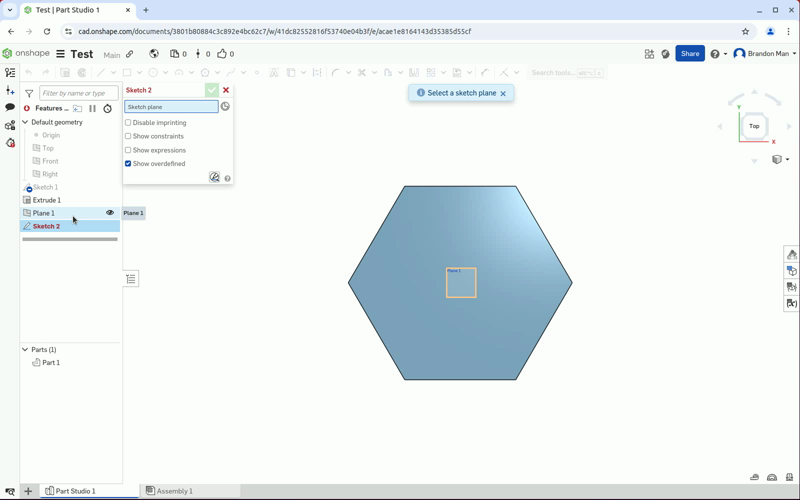
click(73, 215)
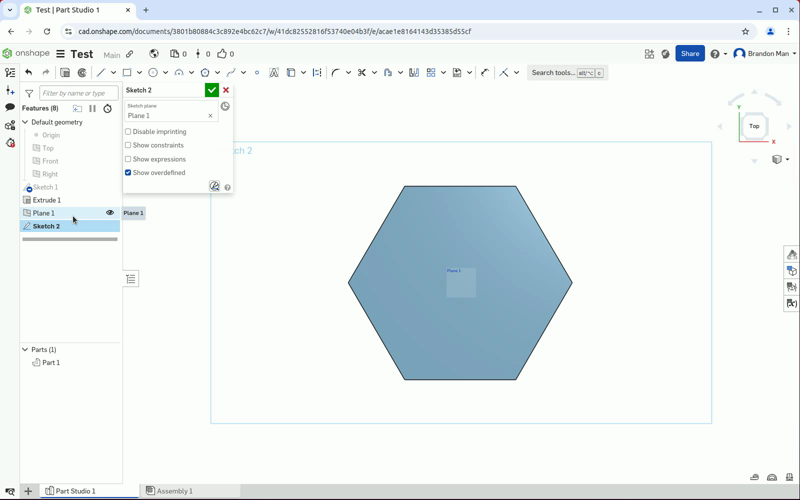
mouse_move(73, 352)
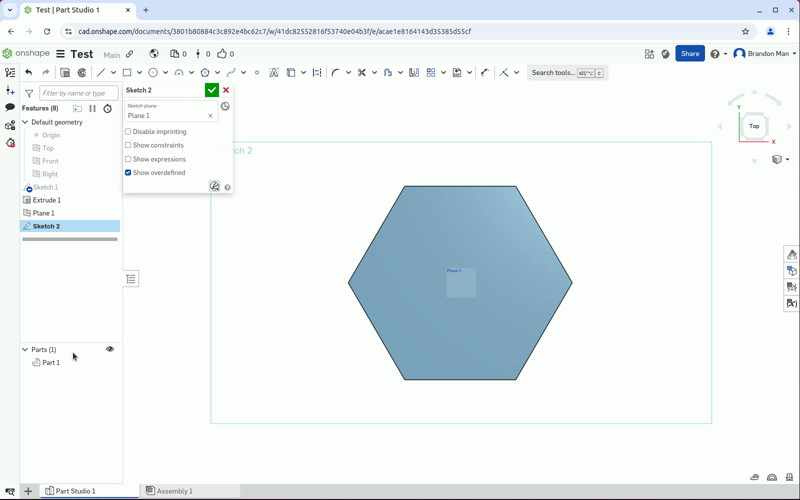
key(y)
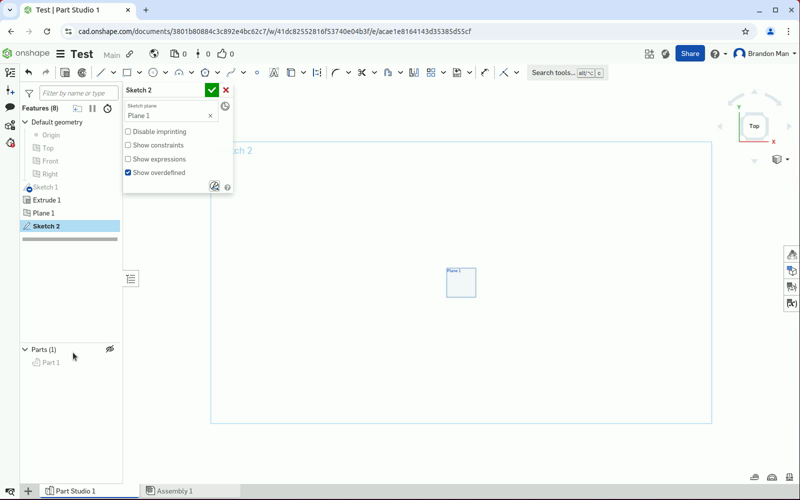
key(l)
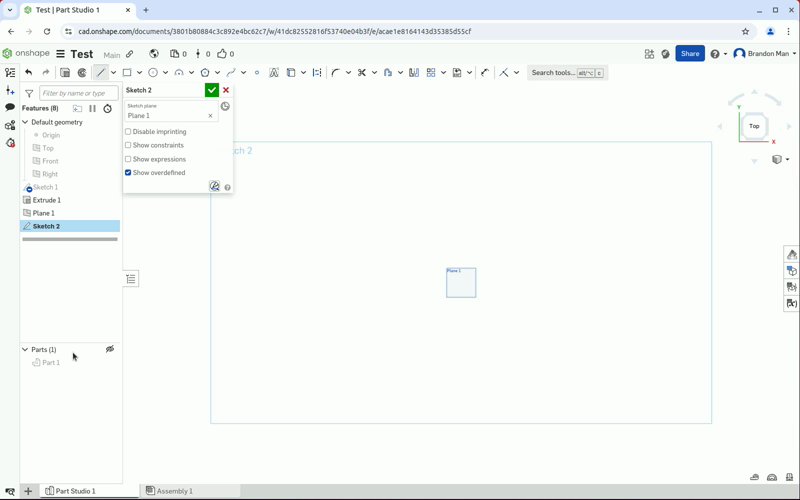
key_down(shift)
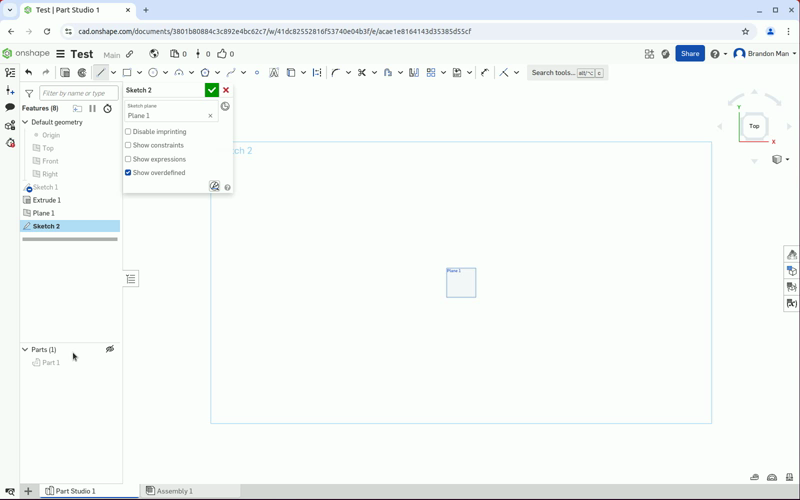
mouse_move(395, 319)
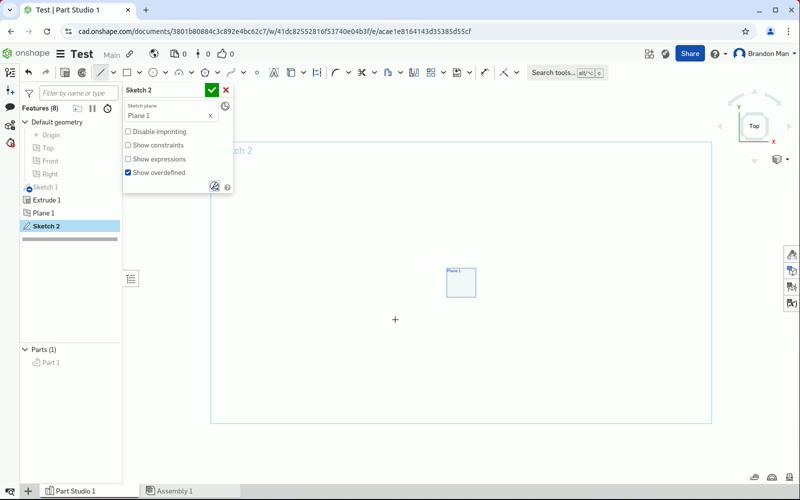
click(395, 319)
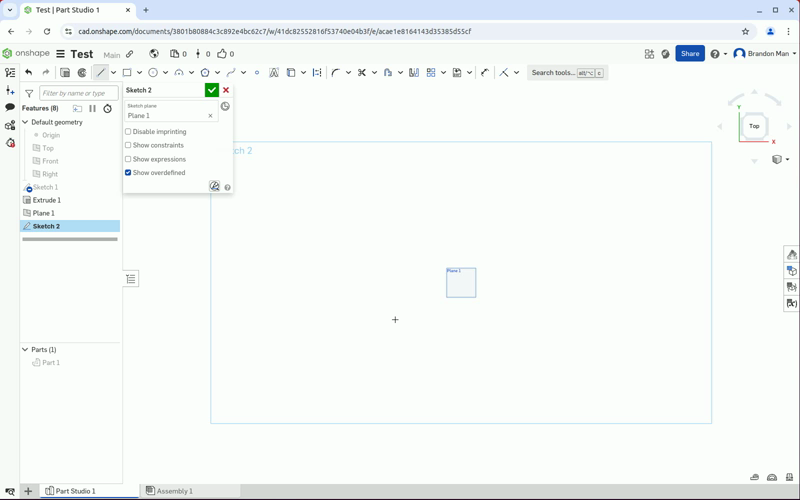
key_up(shift)
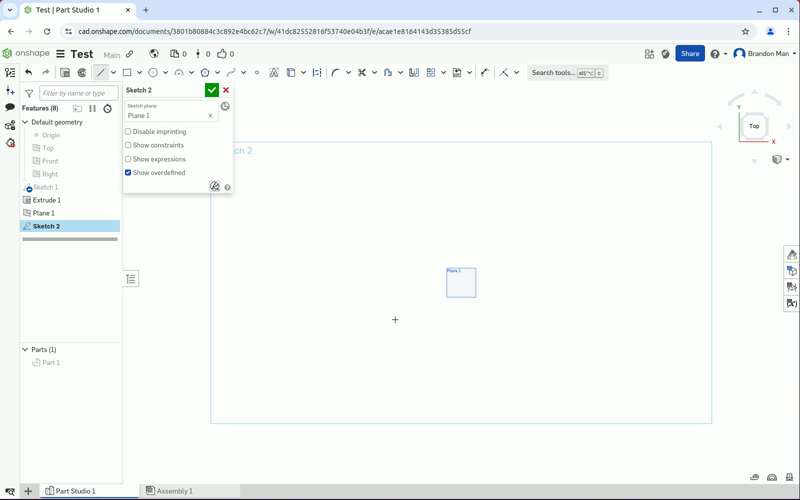
key_down(shift)
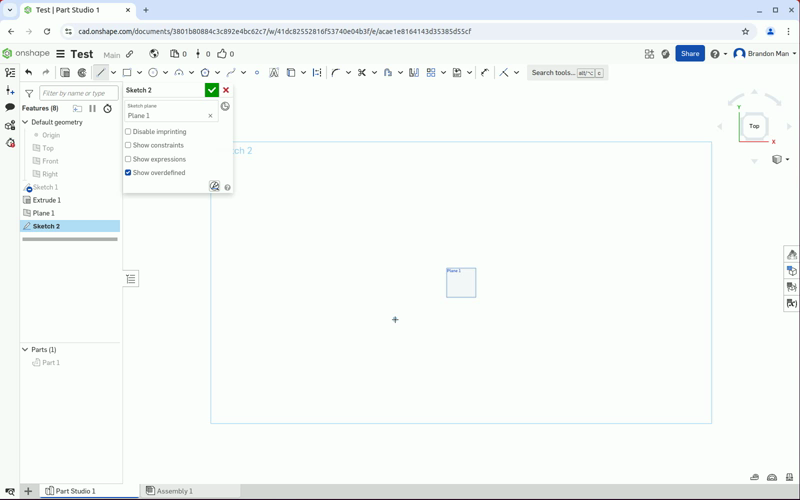
mouse_move(459, 357)
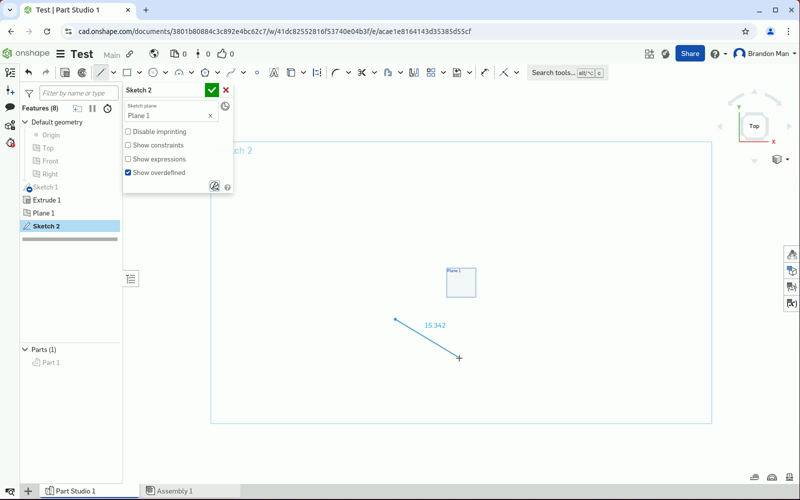
click(459, 357)
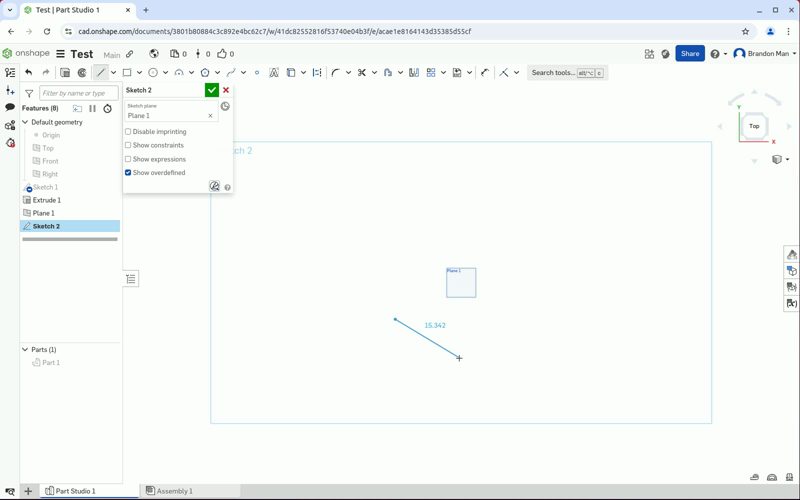
key_up(shift)
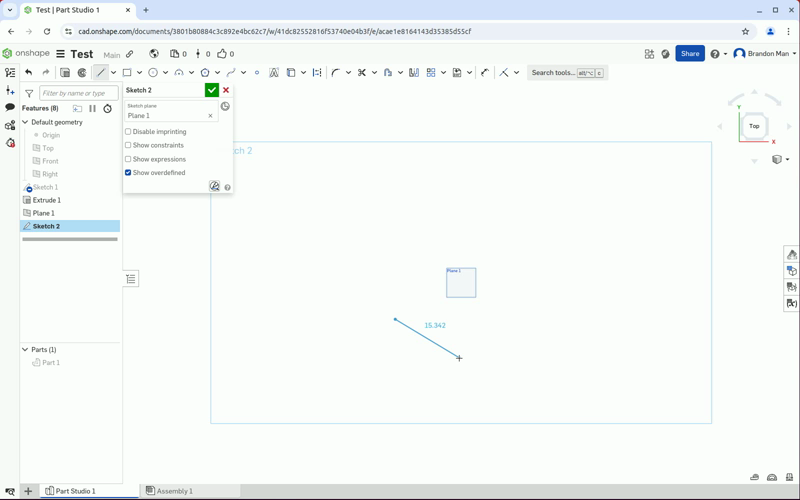
key_down(shift)
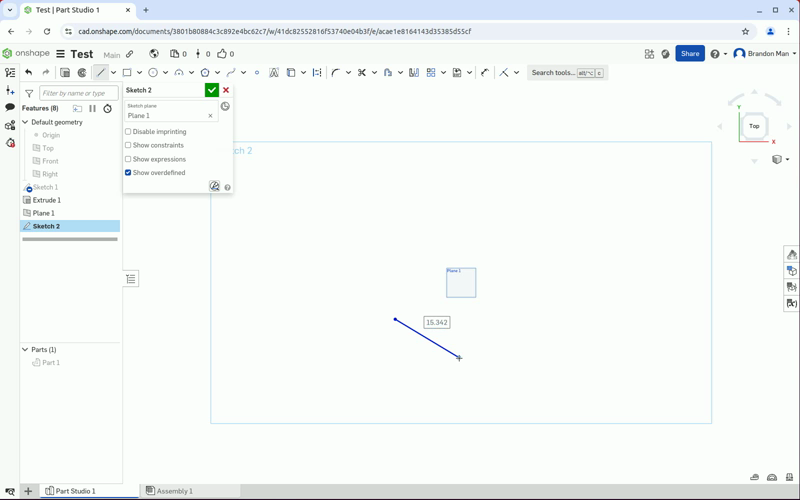
mouse_move(523, 321)
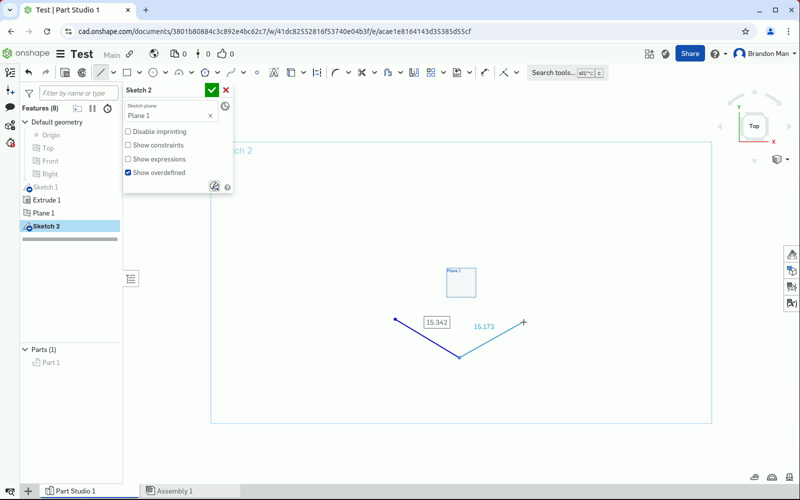
click(523, 321)
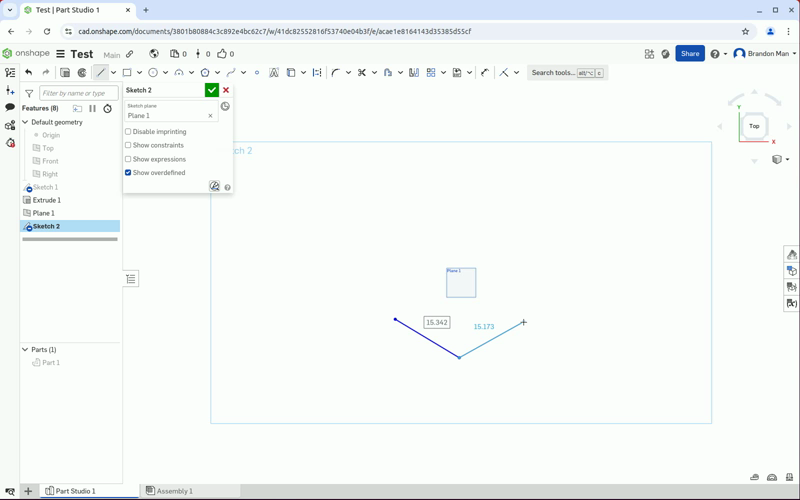
key_up(shift)
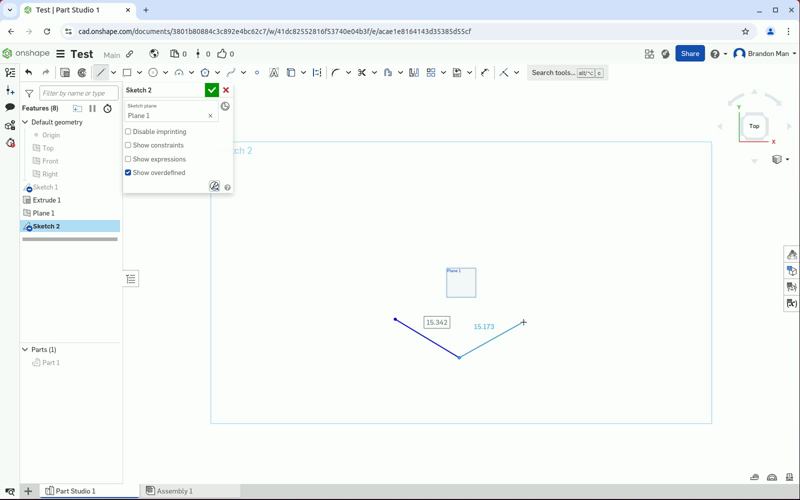
key_down(shift)
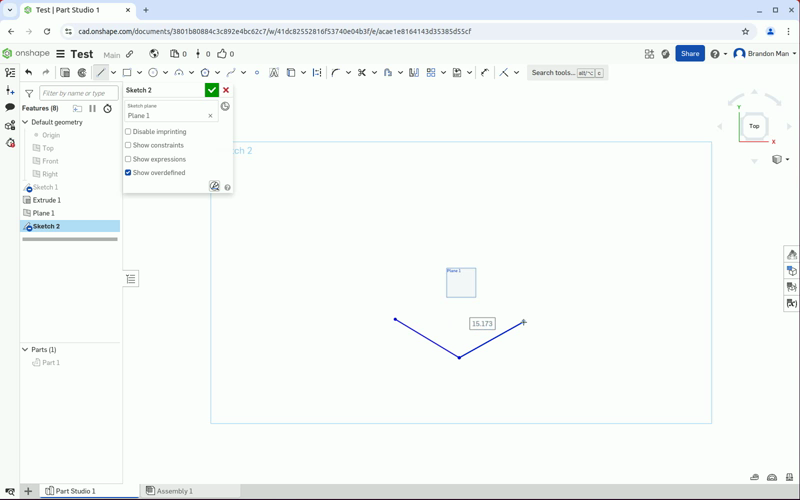
mouse_move(525, 246)
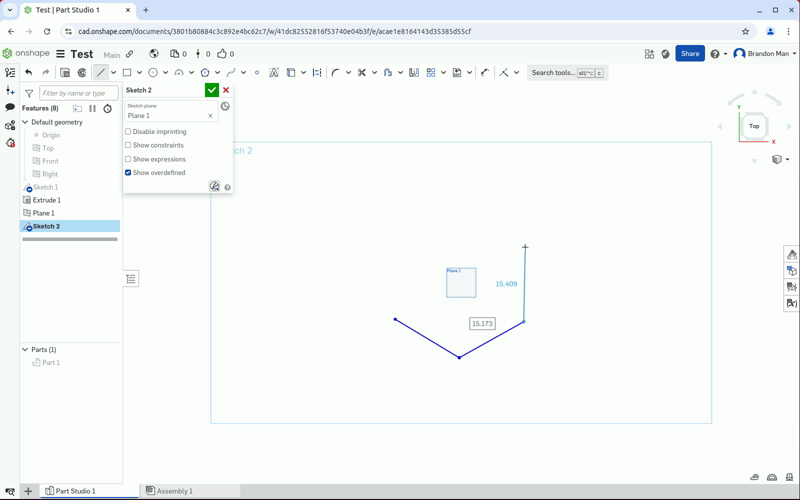
click(525, 246)
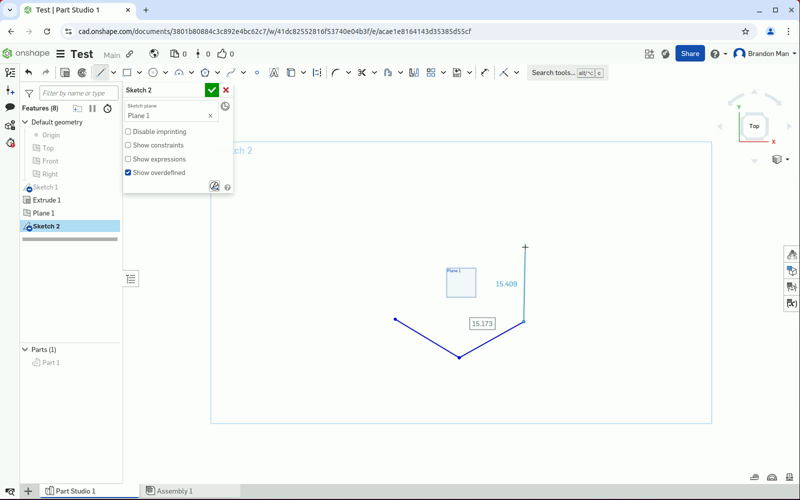
key_up(shift)
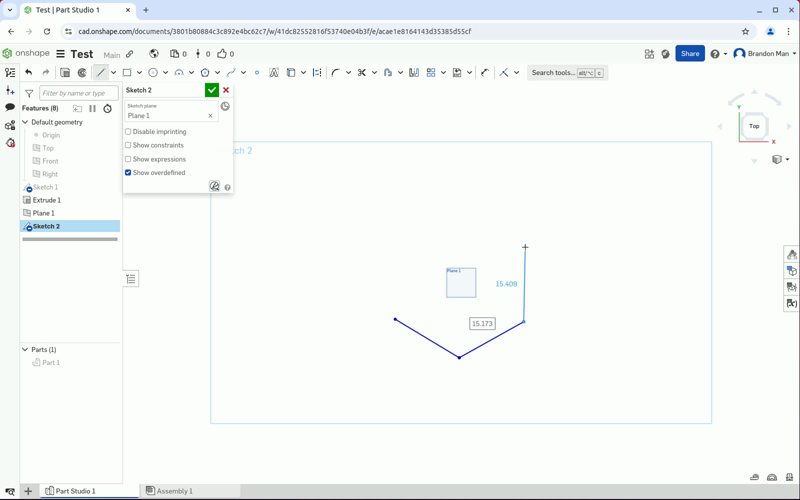
key_down(shift)
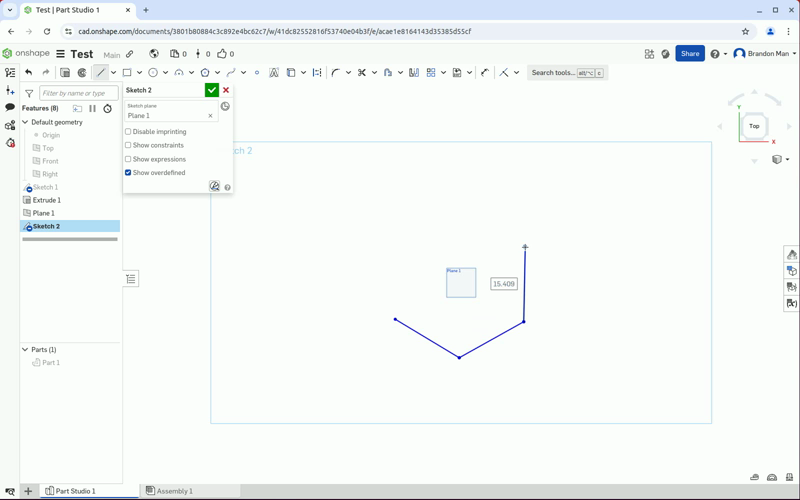
mouse_move(460, 208)
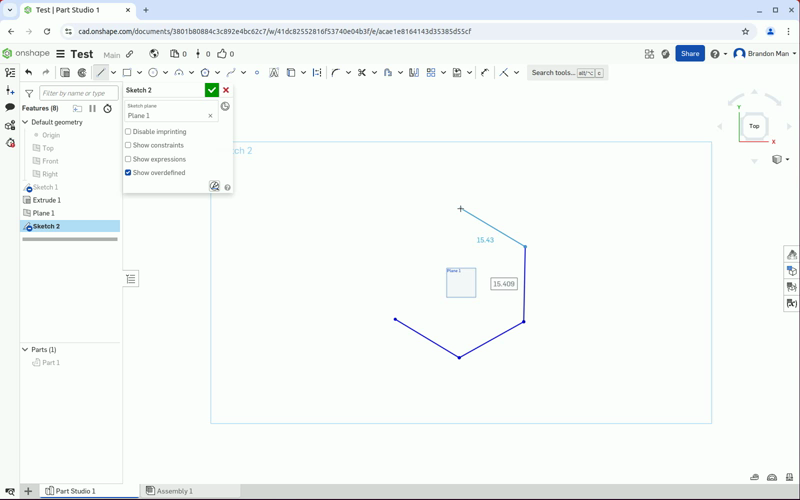
click(460, 208)
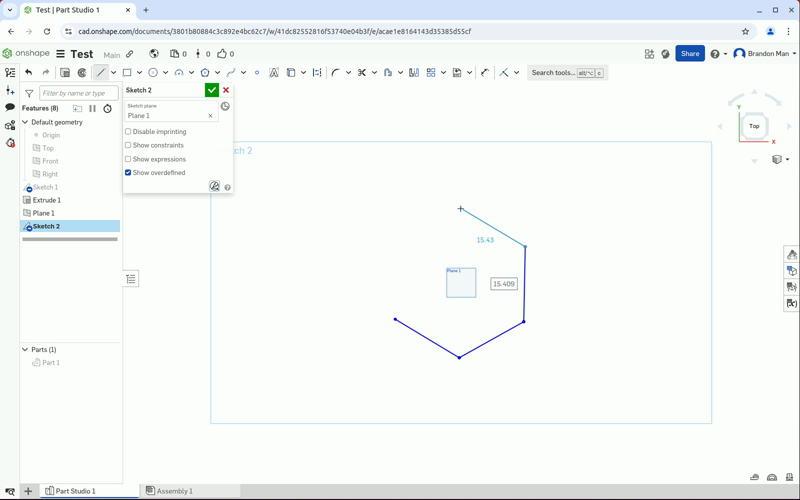
key_up(shift)
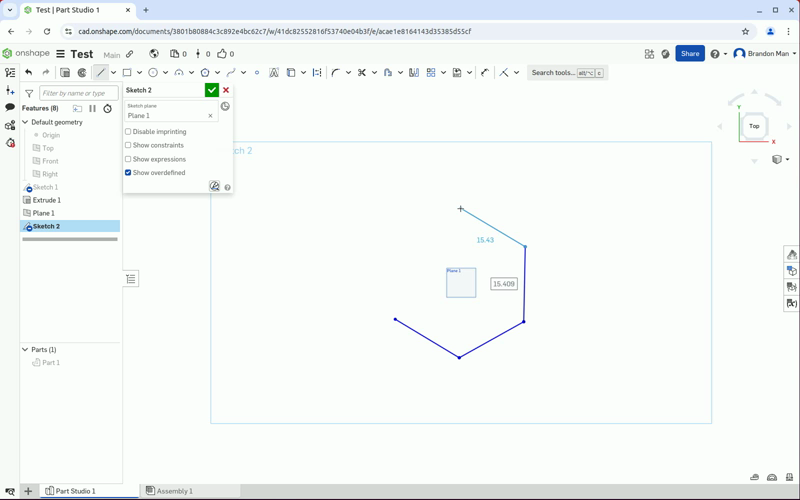
key_down(shift)
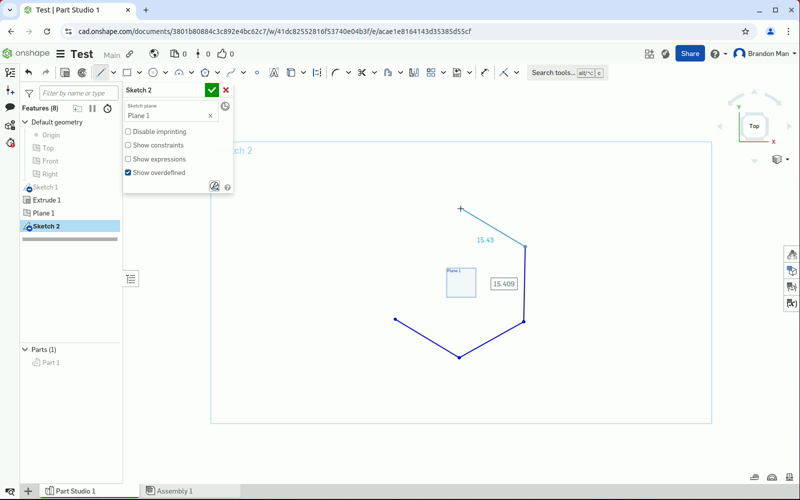
mouse_move(396, 245)
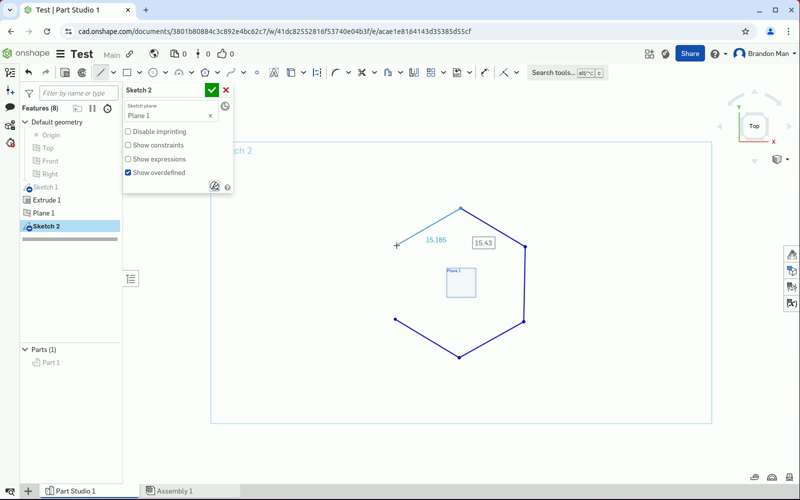
click(396, 245)
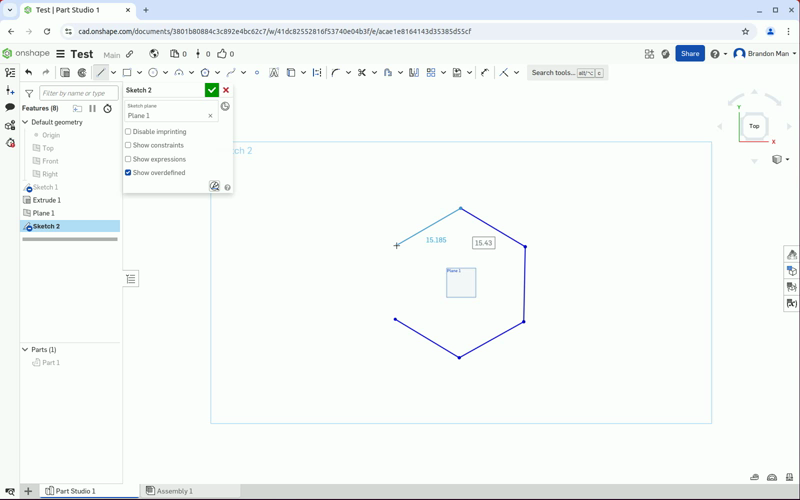
key_up(shift)
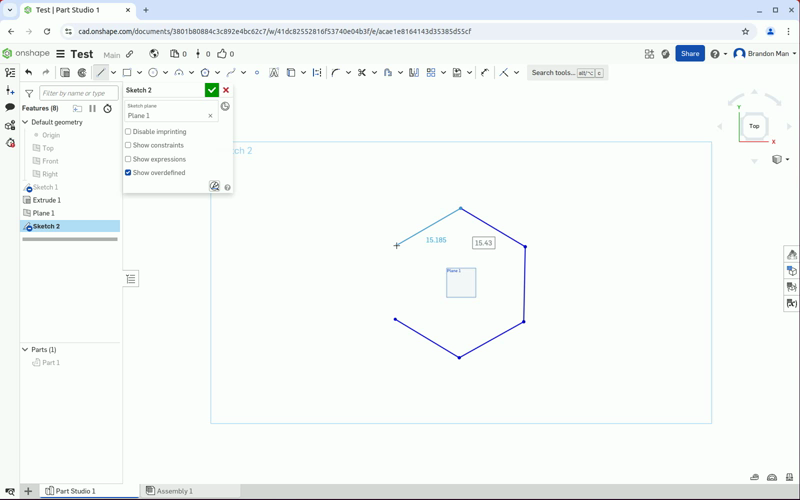
key_down(shift)
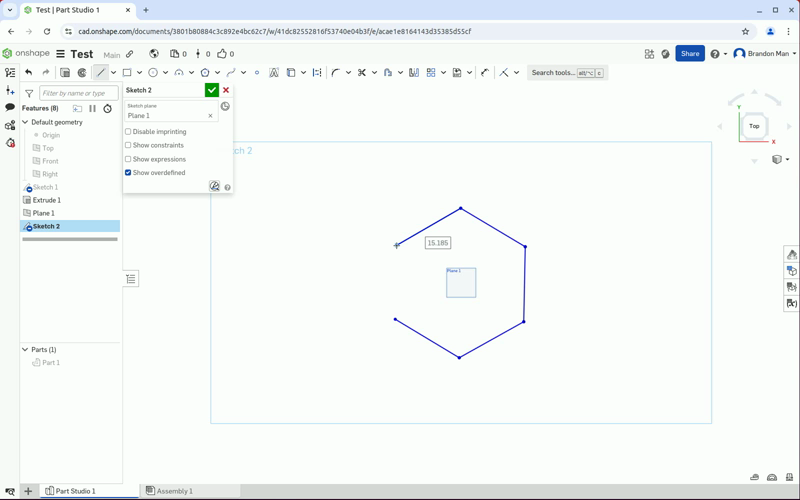
mouse_move(395, 319)
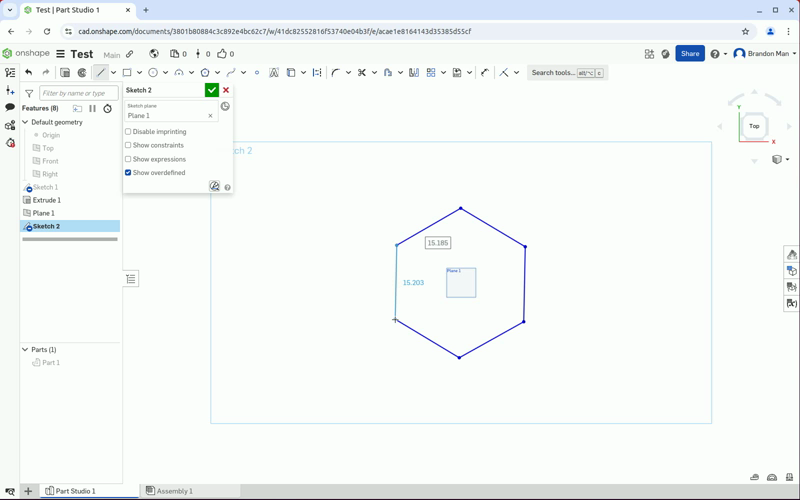
key_up(shift)
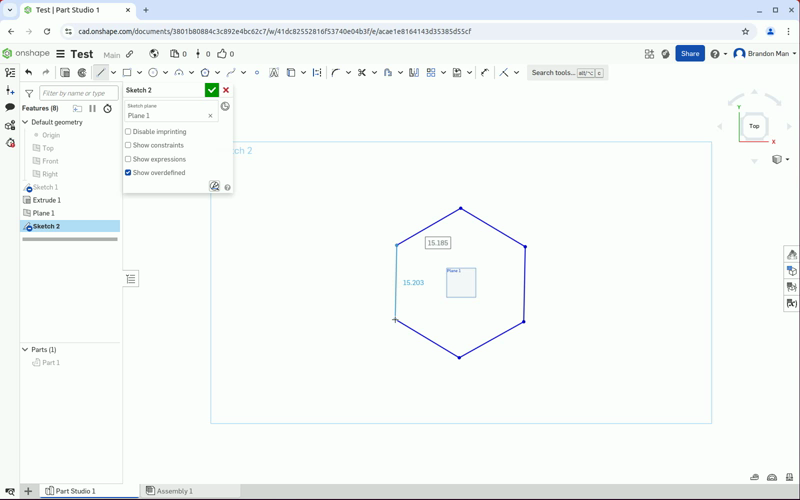
click(395, 319)
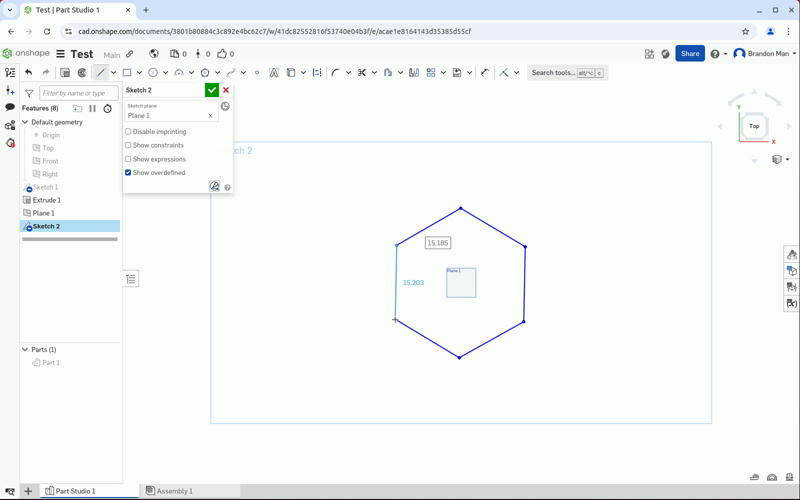
key(esc)
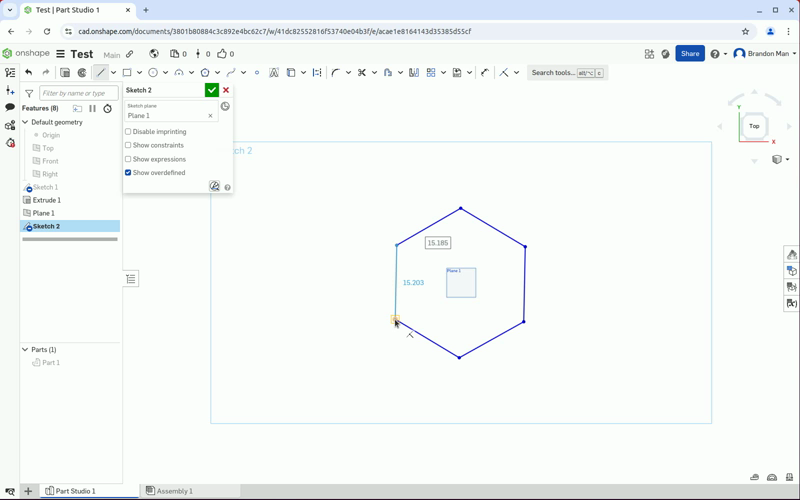
mouse_move(446, 296)
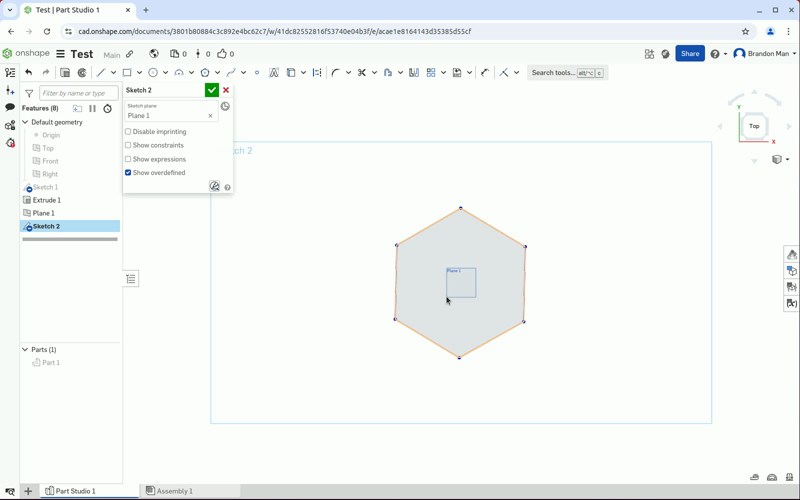
click(446, 296)
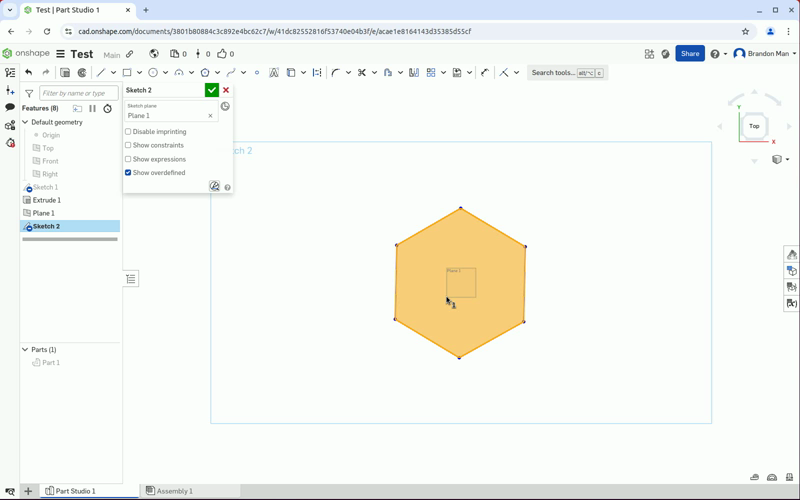
mouse_move(73, 352)
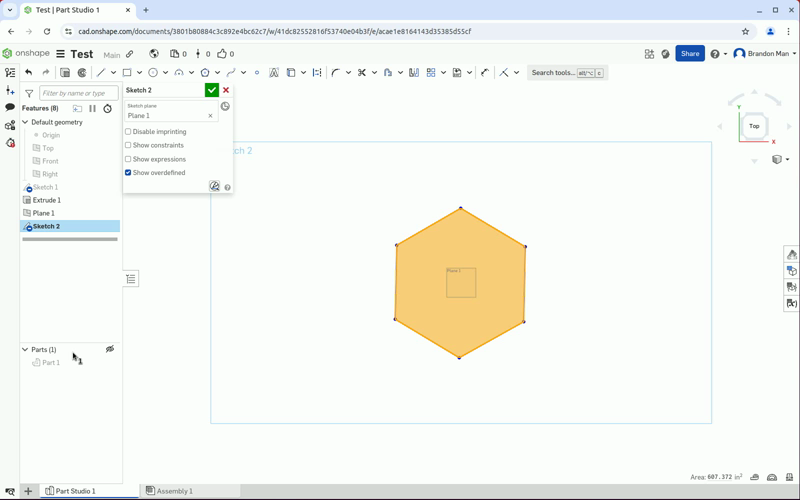
key(shift+y)
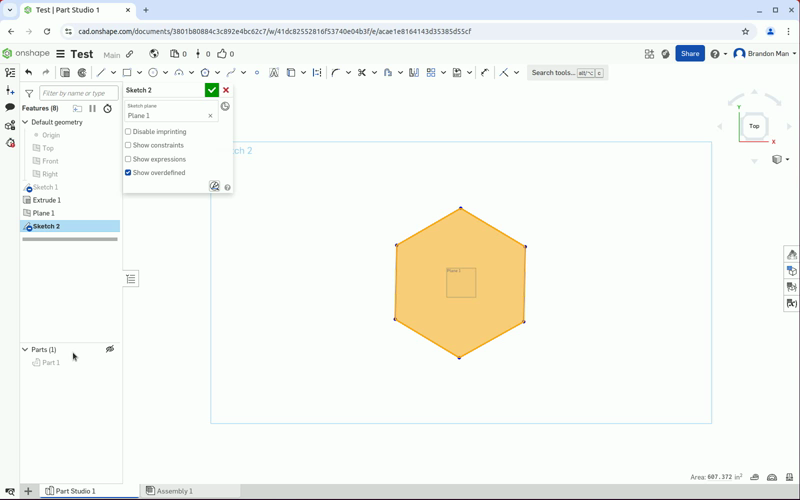
key(shift+e)
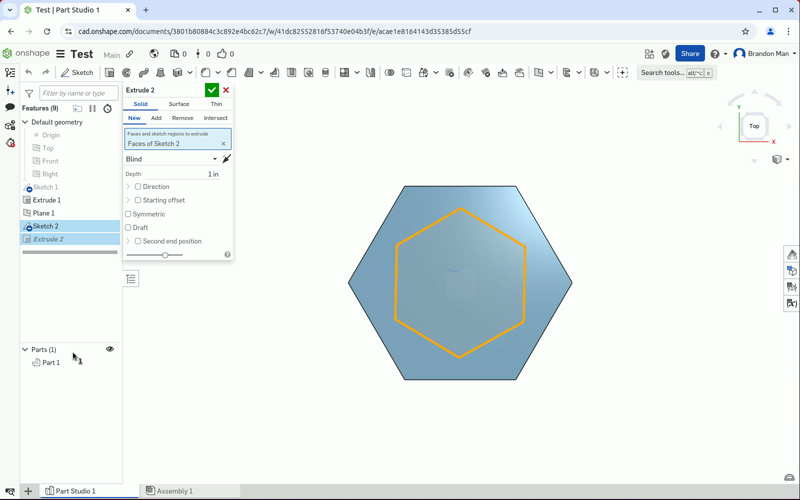
mouse_move(143, 106)
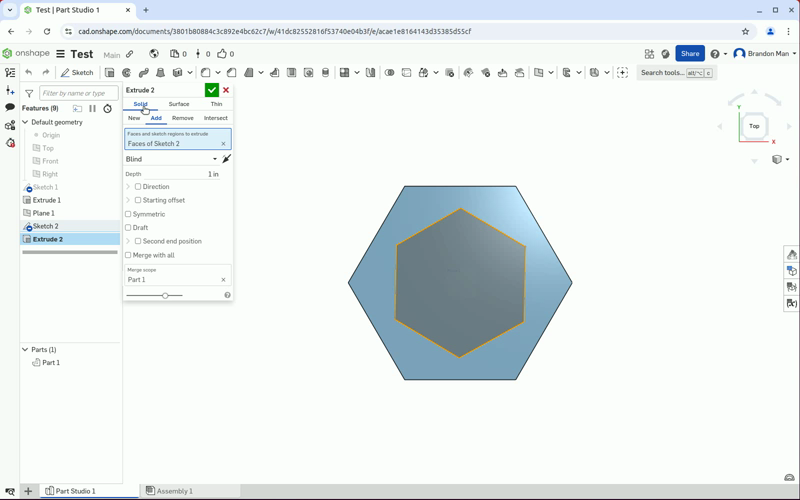
click(143, 106)
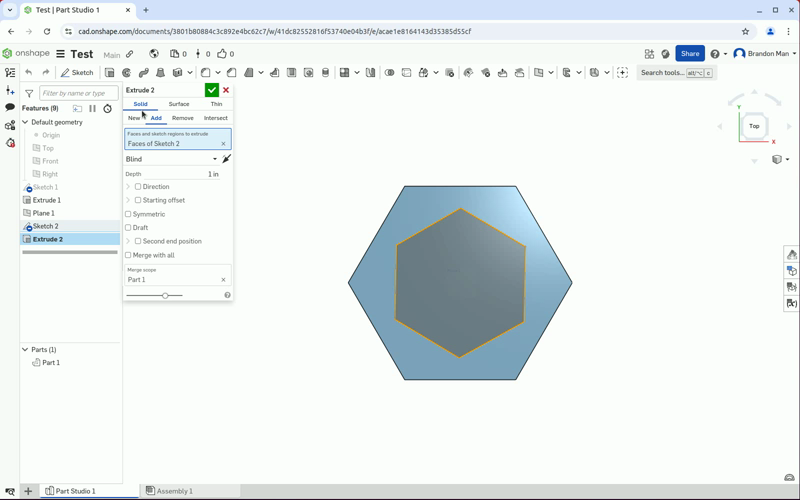
mouse_move(137, 120)
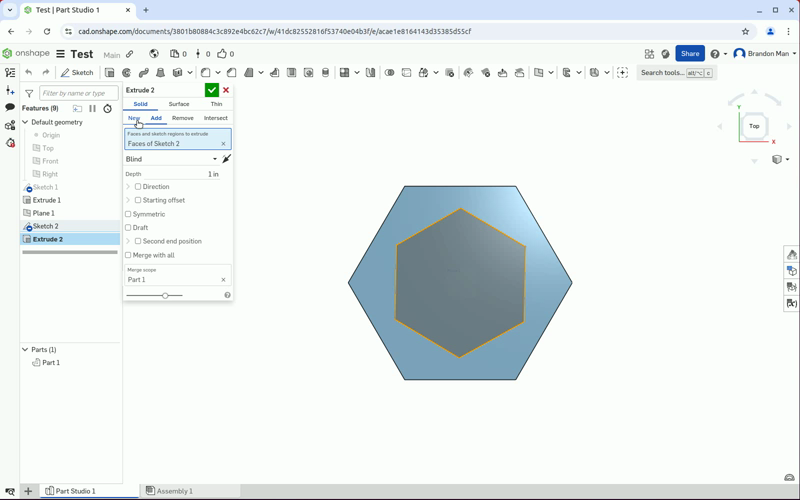
click(137, 120)
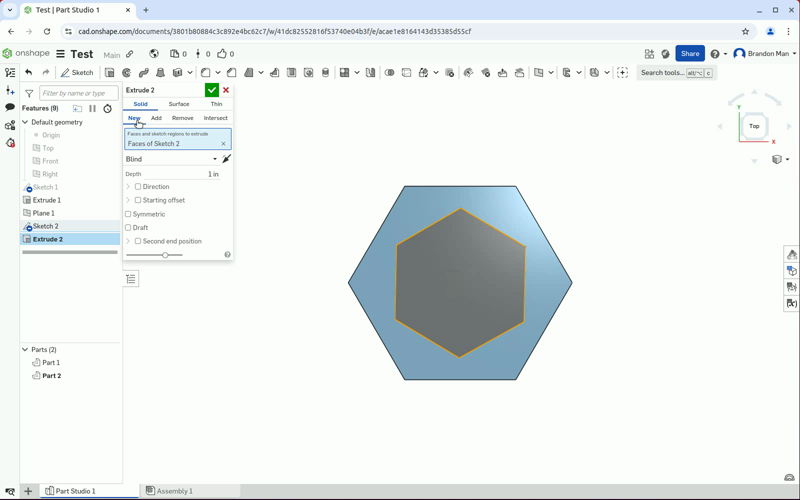
key(tab, 4)
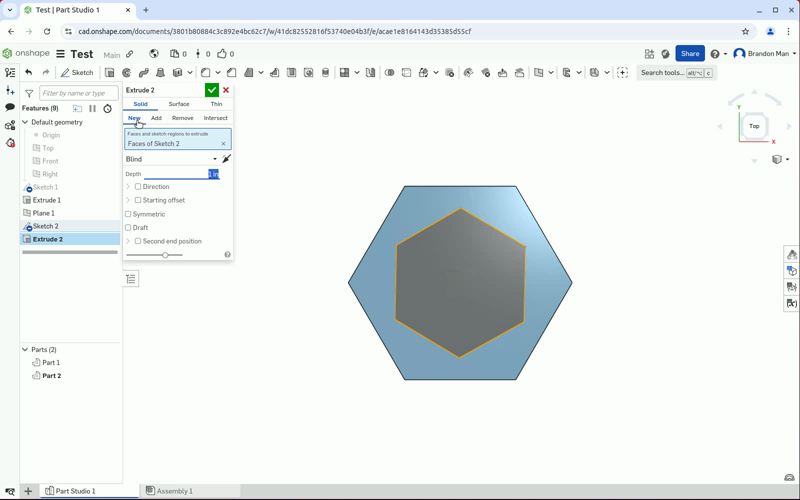
text(1.204)
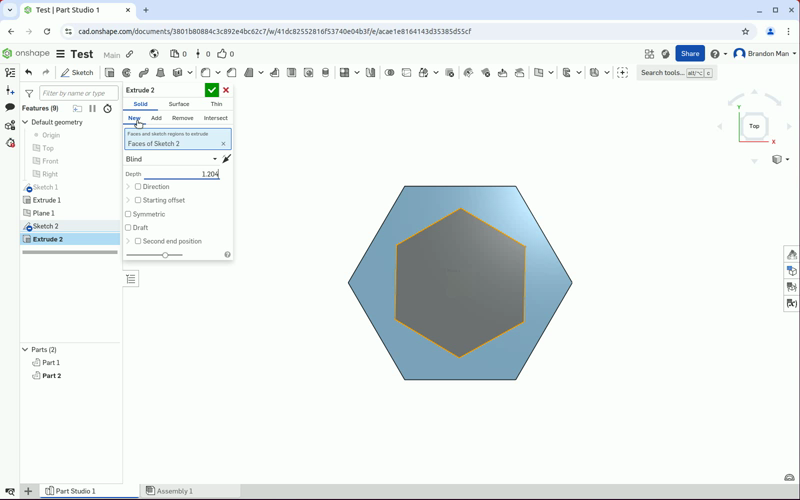
key(enter)
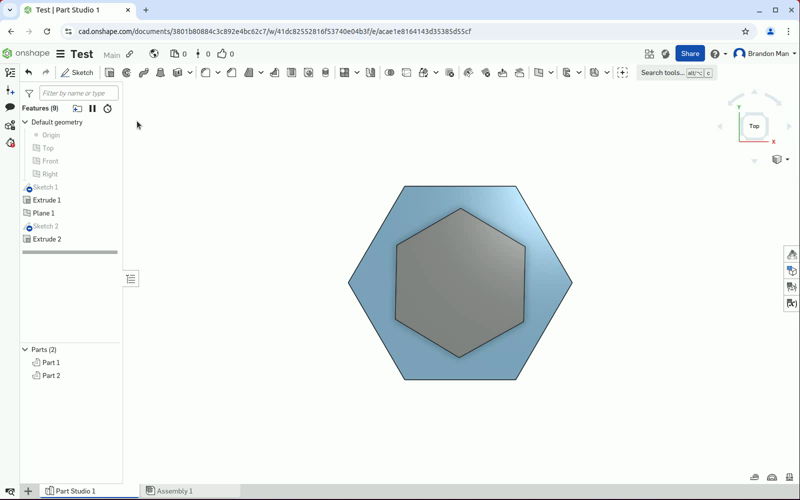
key(shift+h)
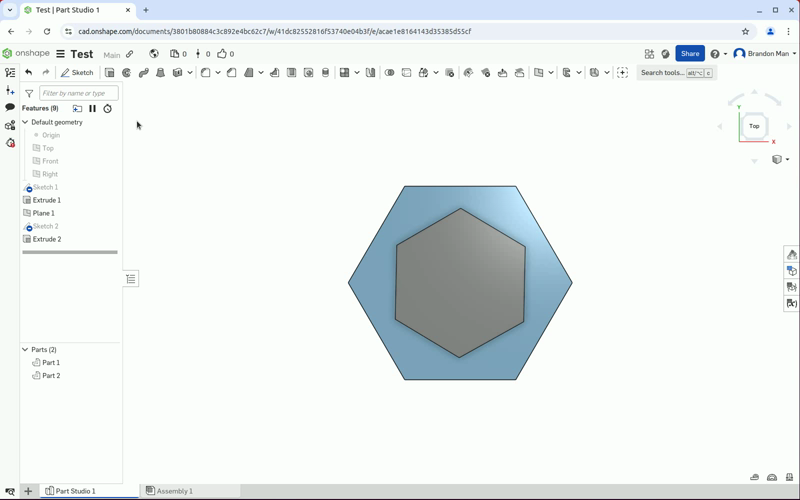
key(shift+h)
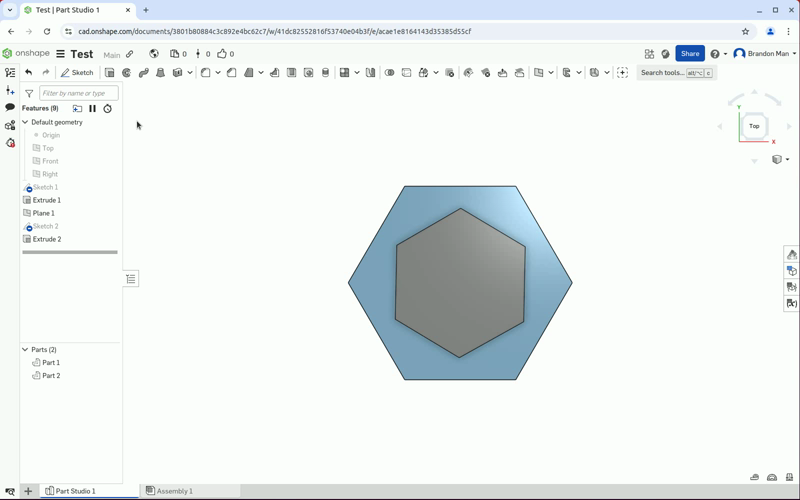
mouse_move(73, 189)
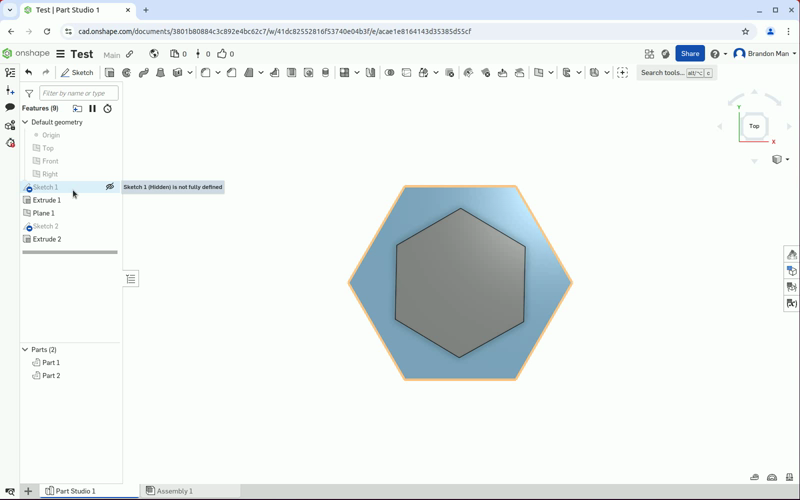
click(73, 189)
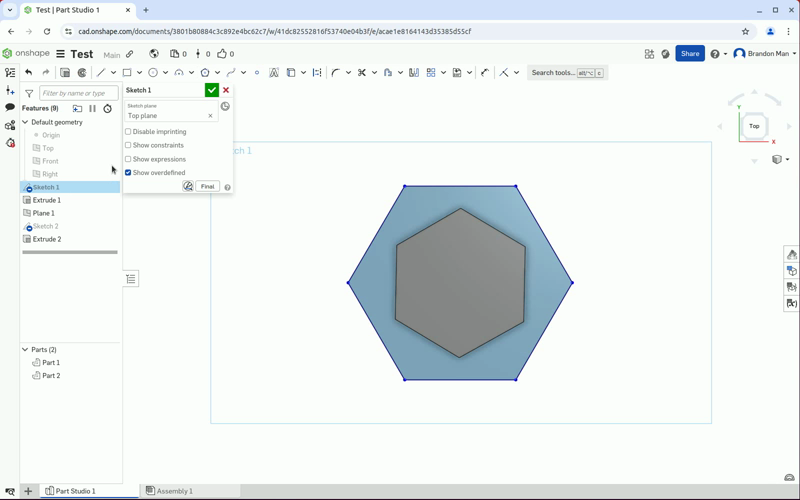
mouse_move(229, 92)
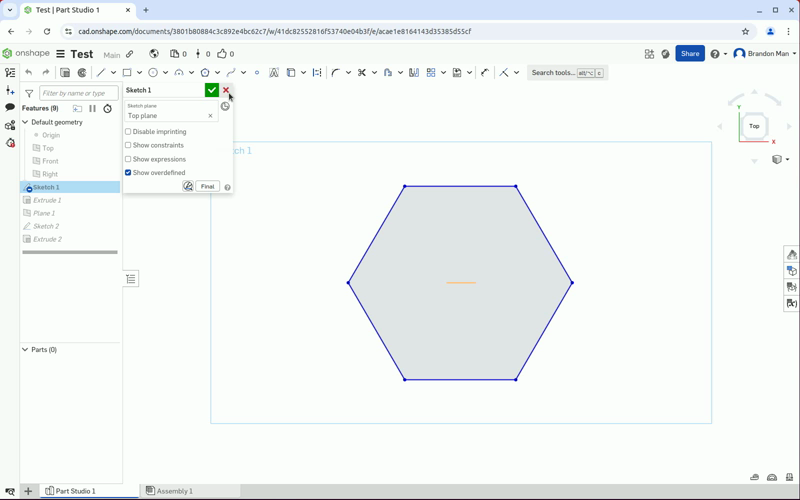
click(229, 92)
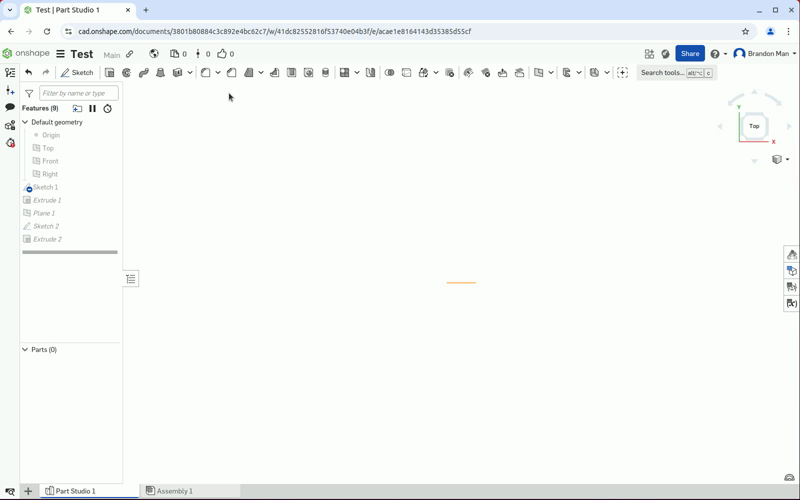
mouse_move(541, 75)
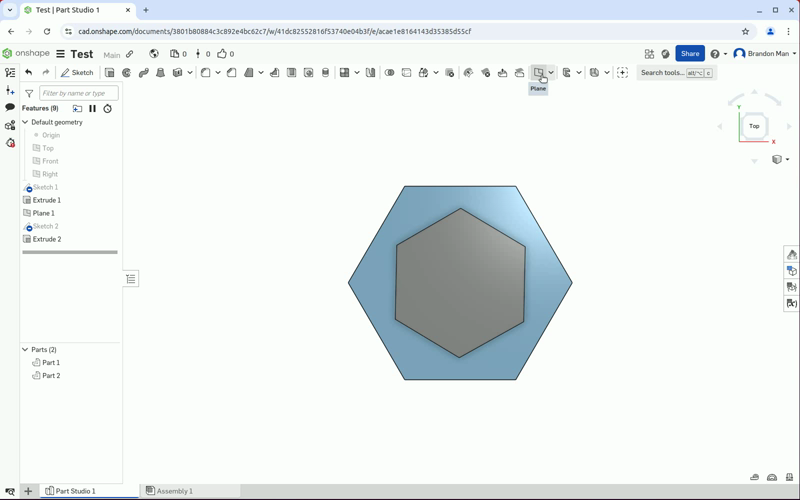
click(541, 75)
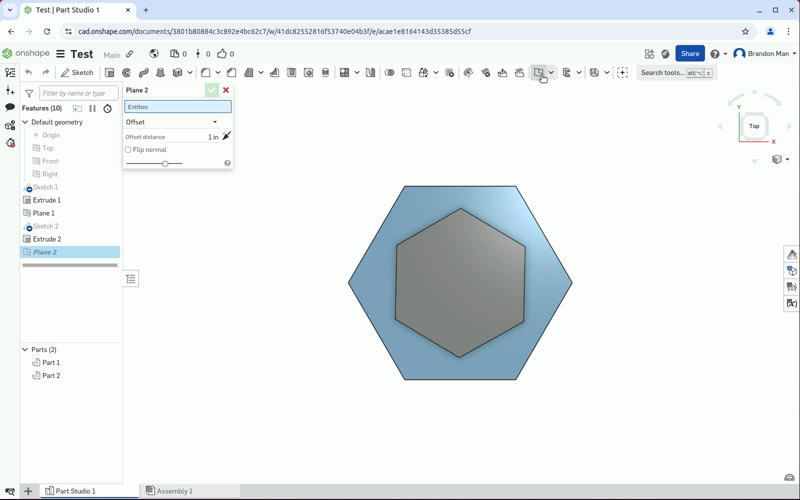
mouse_move(73, 150)
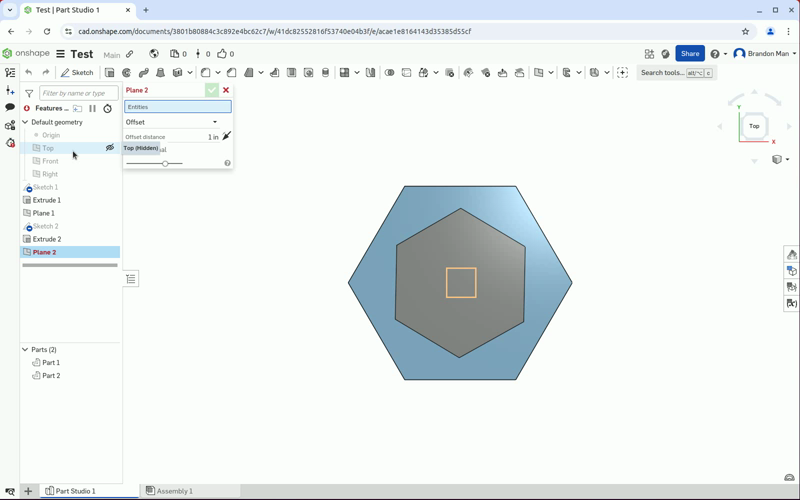
click(73, 150)
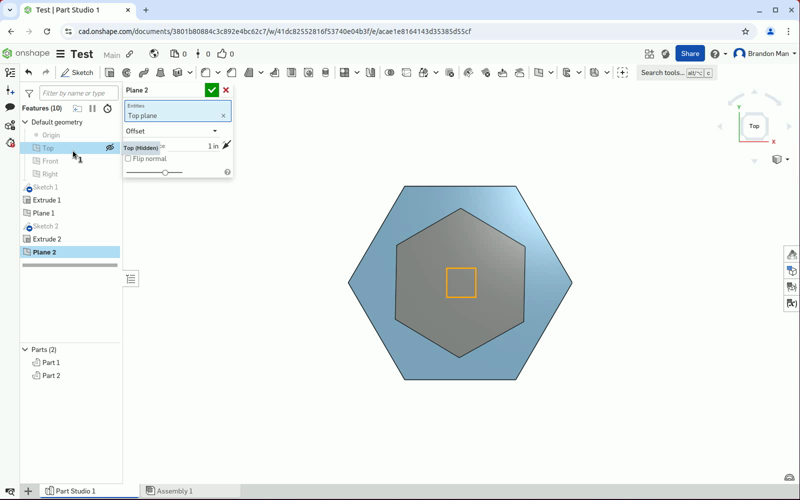
key(tab, 2)
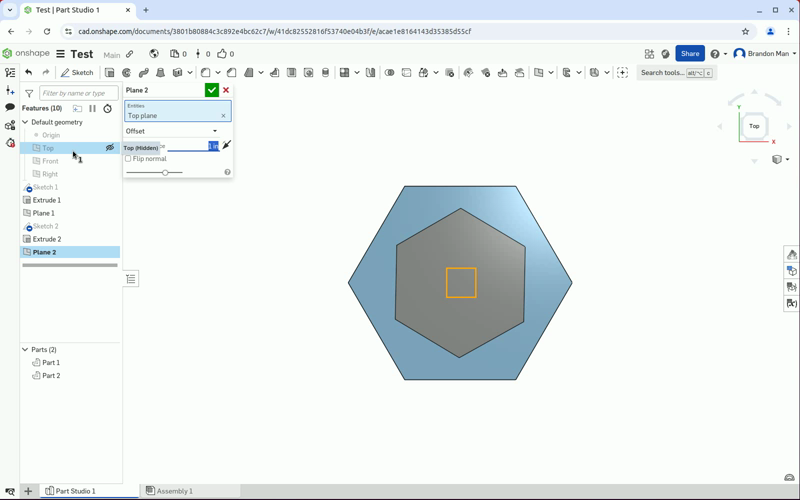
text(2.403)
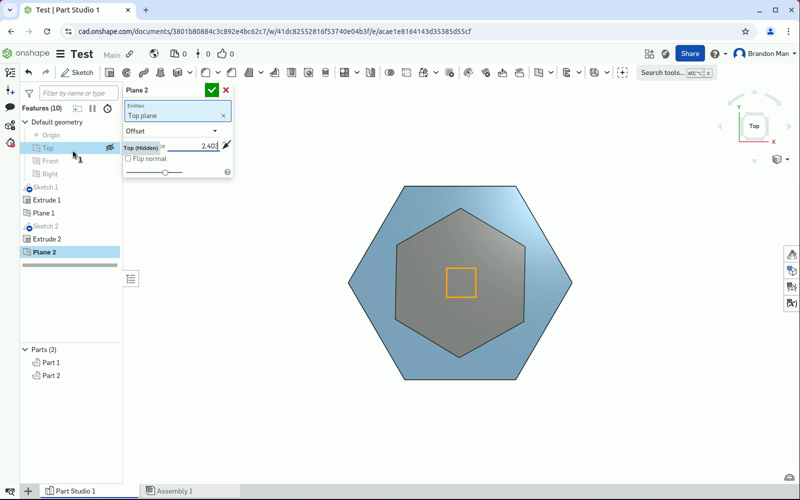
key(enter, 2)
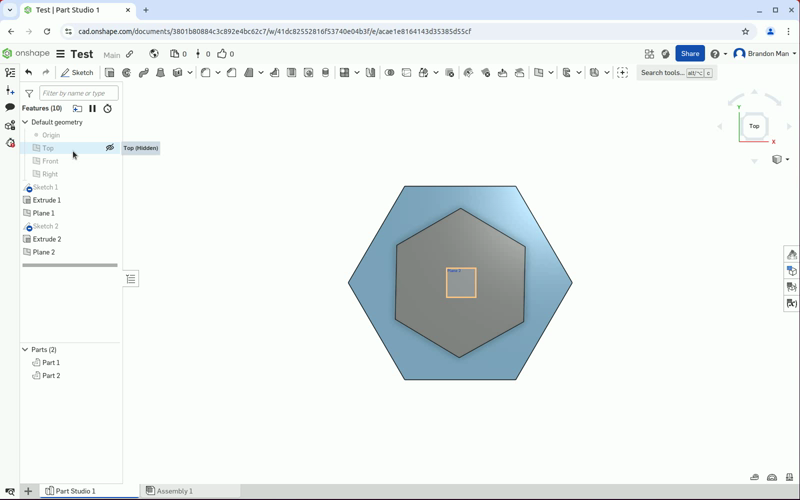
key(shift+s)
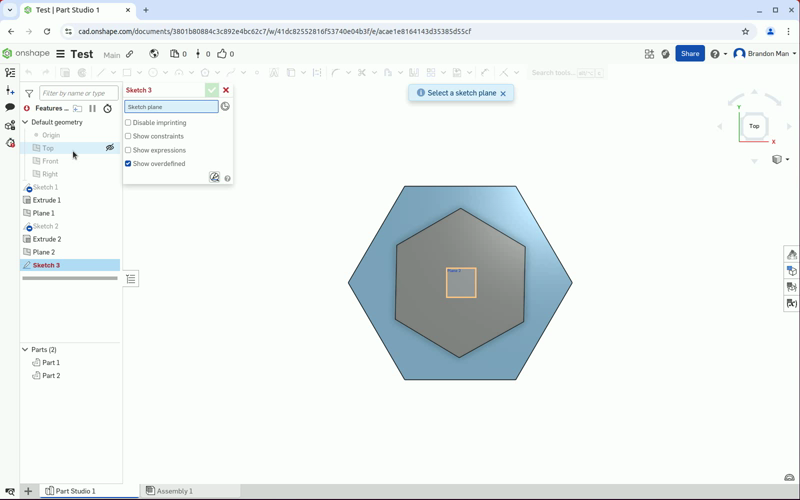
mouse_move(73, 254)
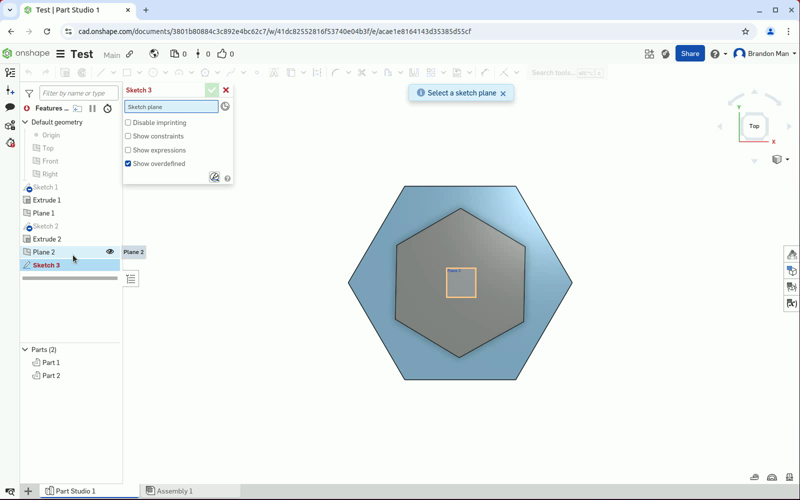
click(73, 254)
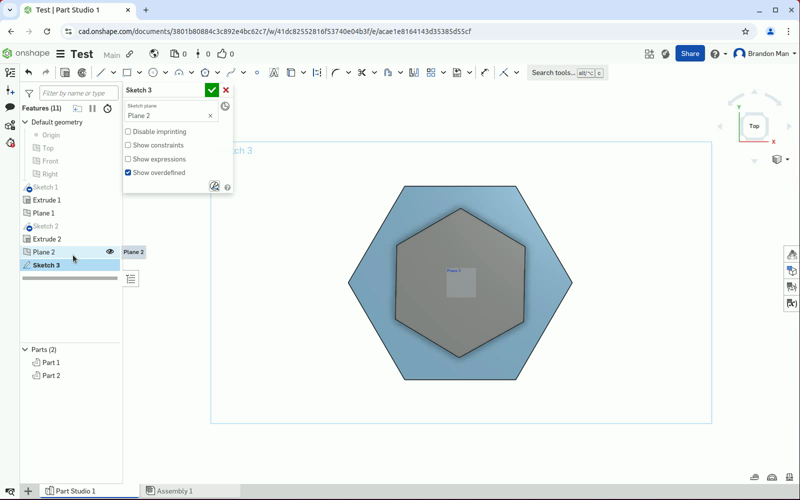
mouse_move(73, 352)
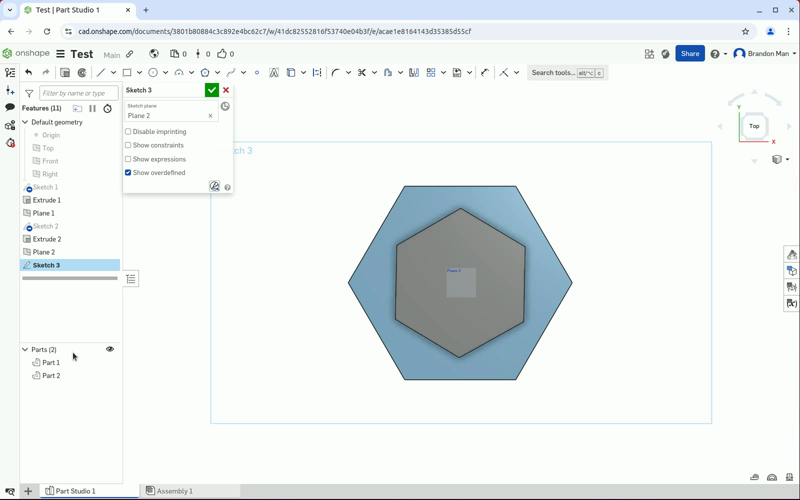
key(y)
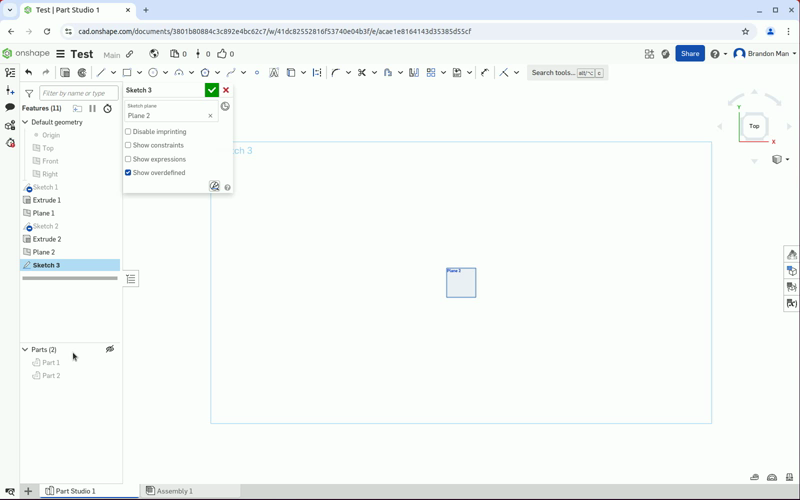
key(l)
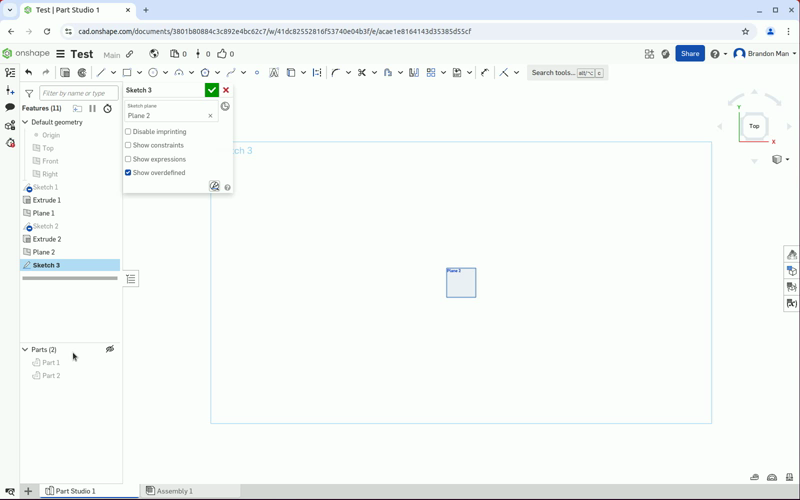
key_down(shift)
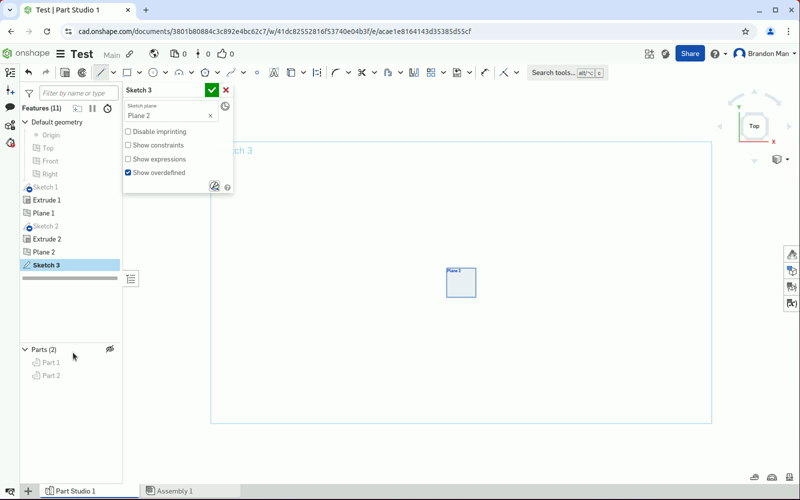
mouse_move(396, 246)
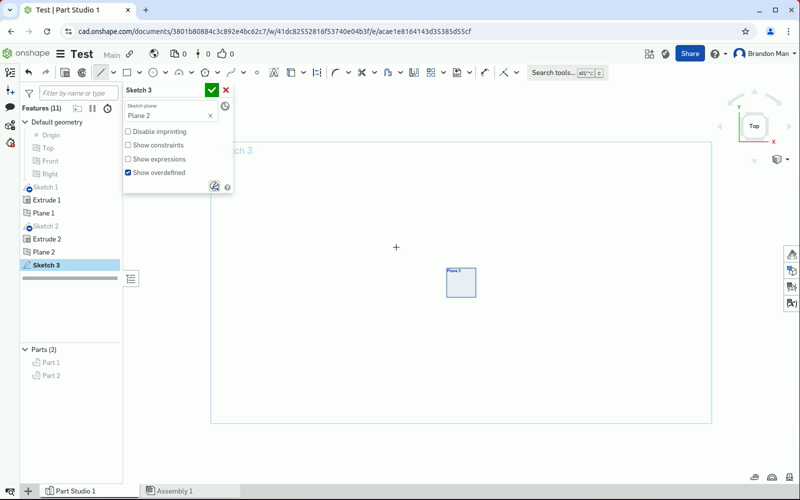
click(396, 246)
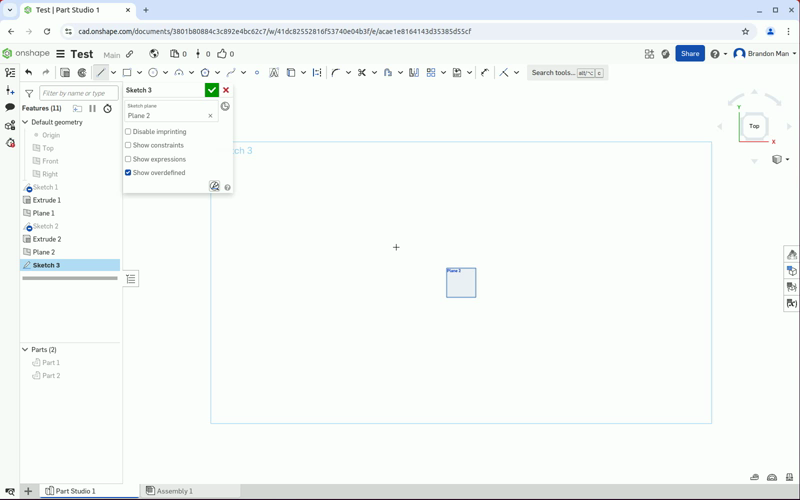
key_up(shift)
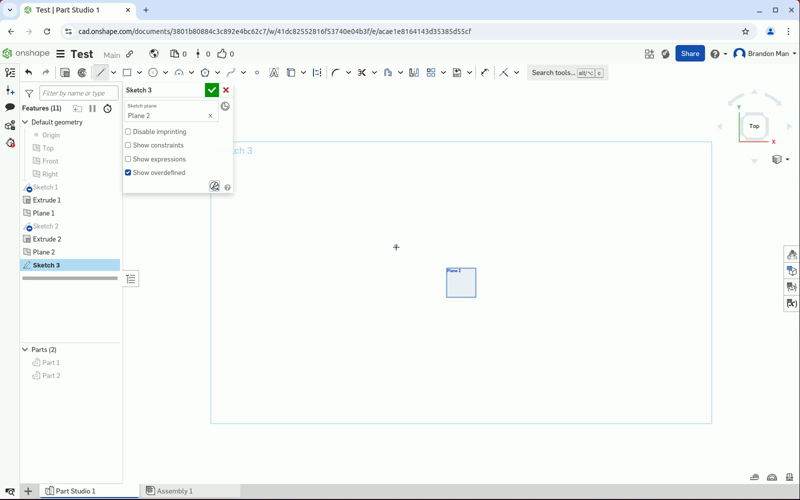
key_down(shift)
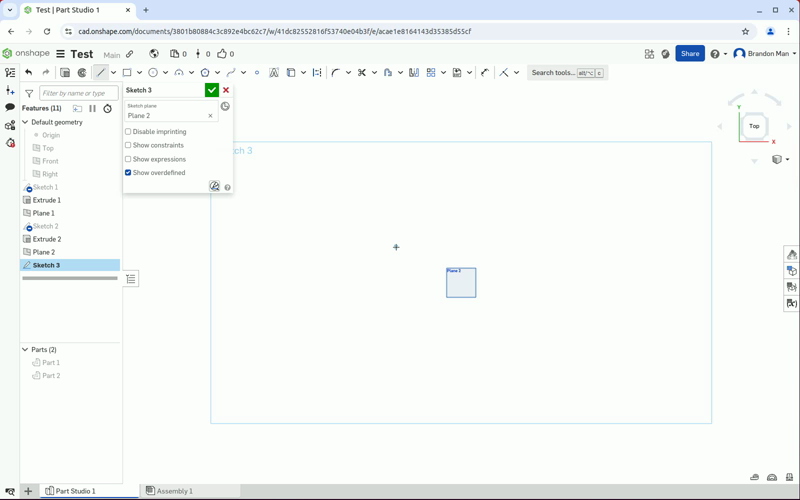
mouse_move(459, 356)
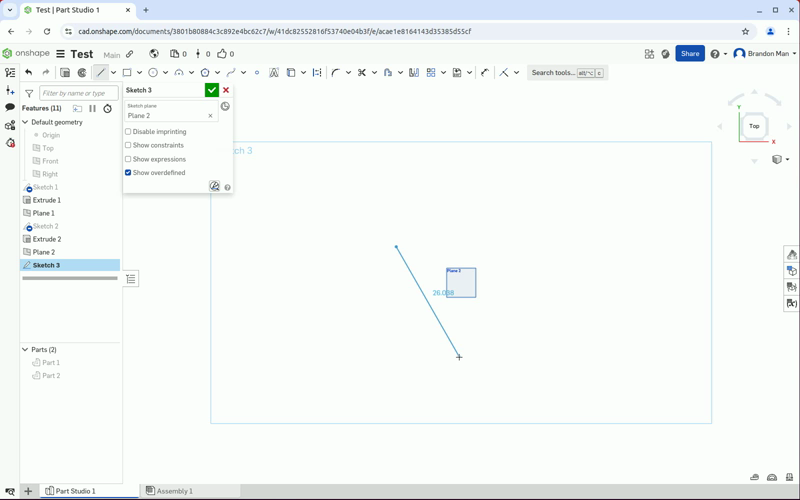
click(459, 356)
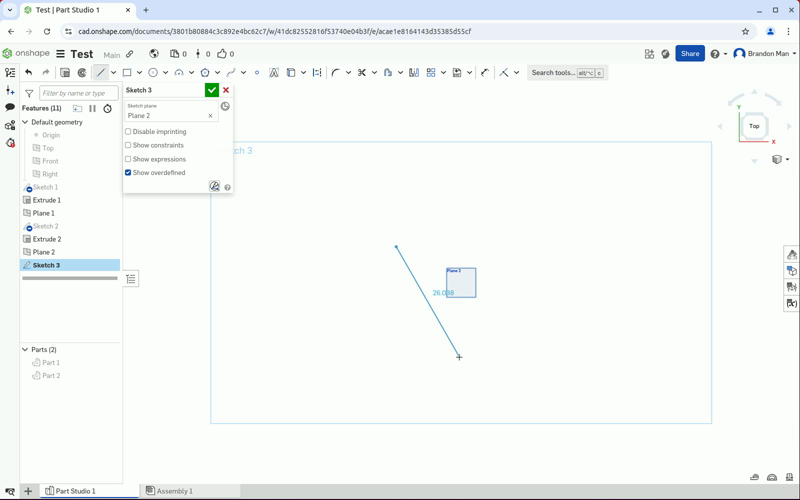
key_up(shift)
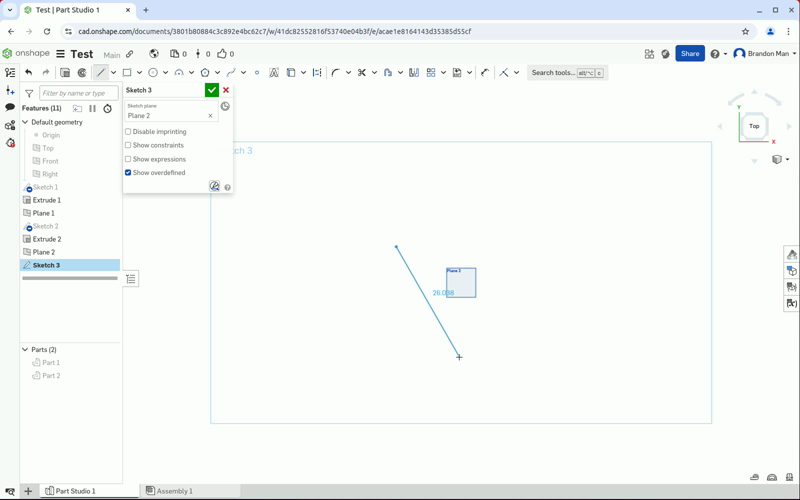
key_down(shift)
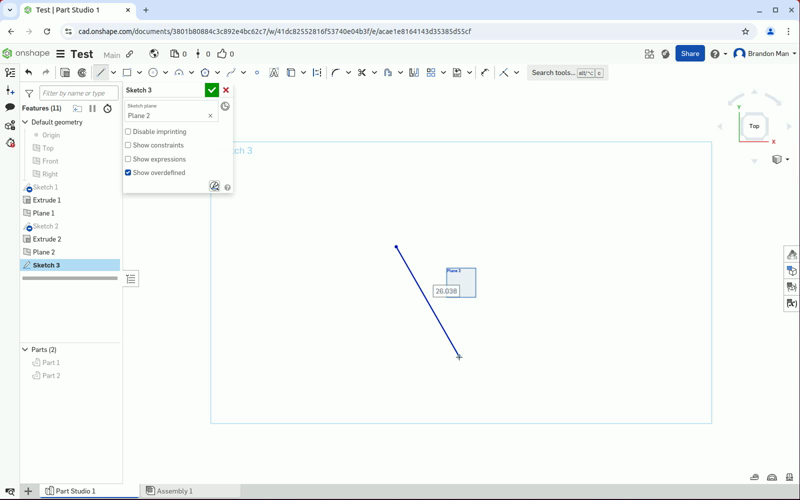
mouse_move(489, 356)
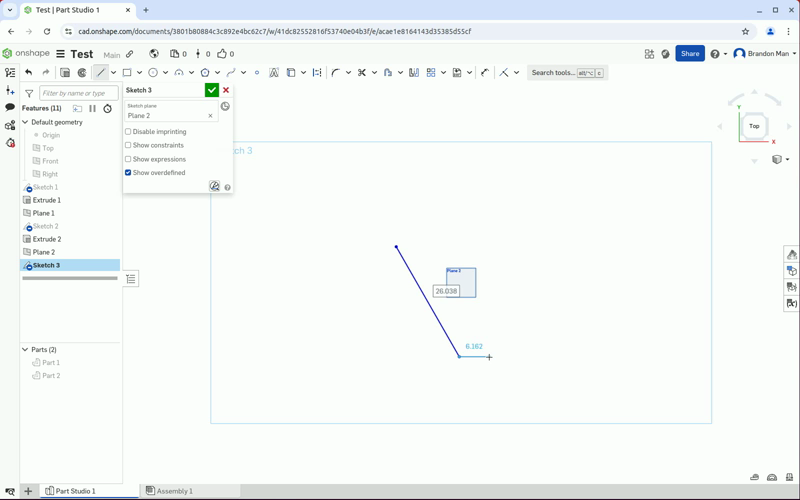
mouse_move(460, 356)
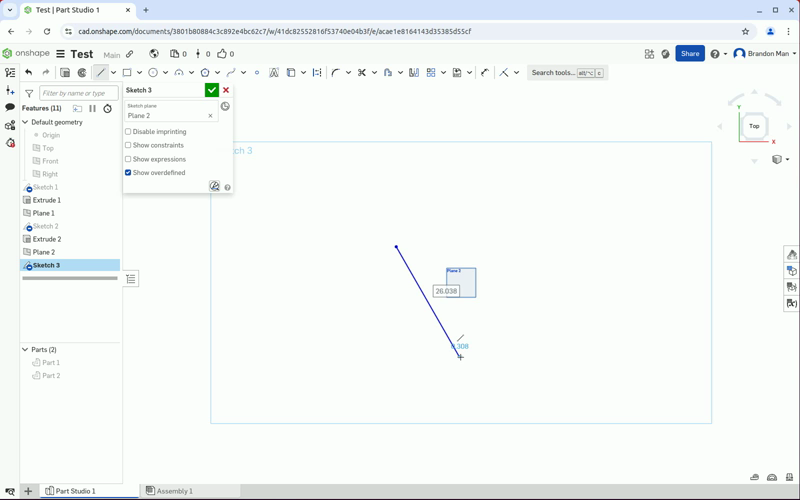
scroll(6)
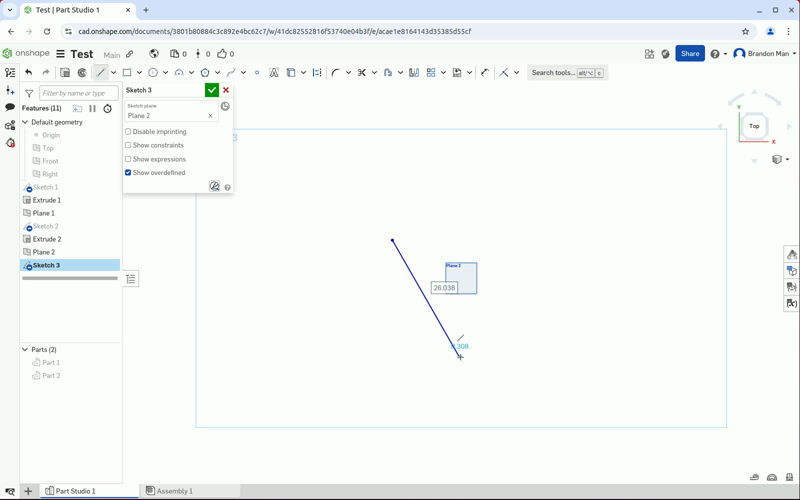
scroll(6)
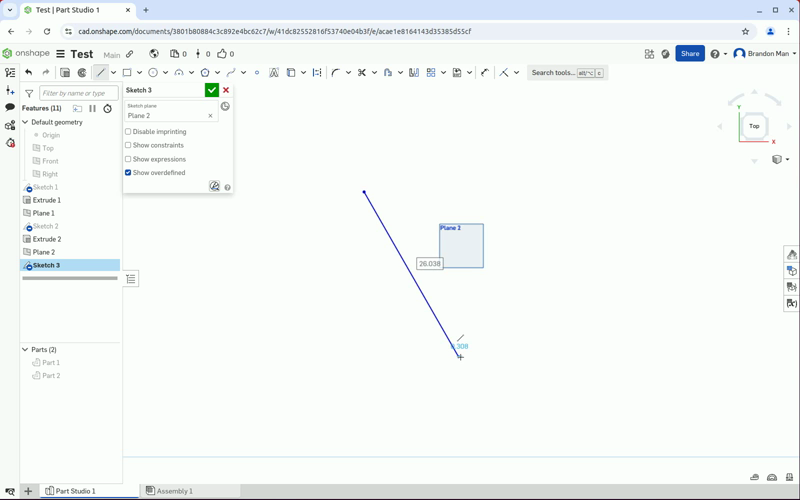
scroll(6)
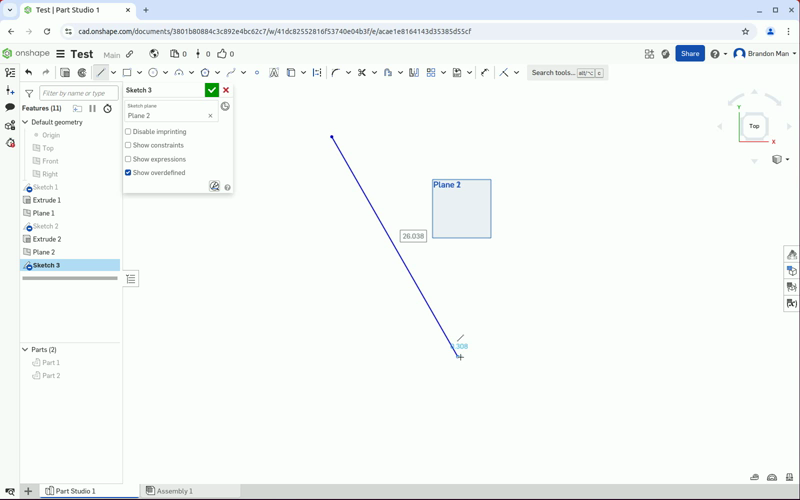
scroll(6)
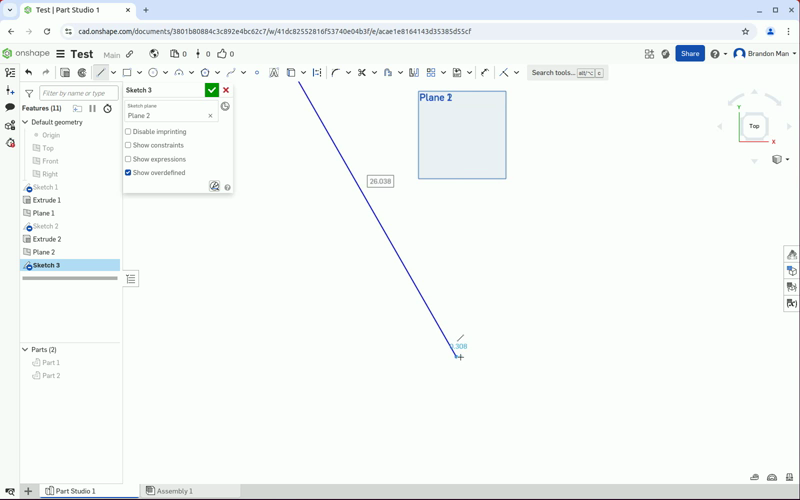
scroll(6)
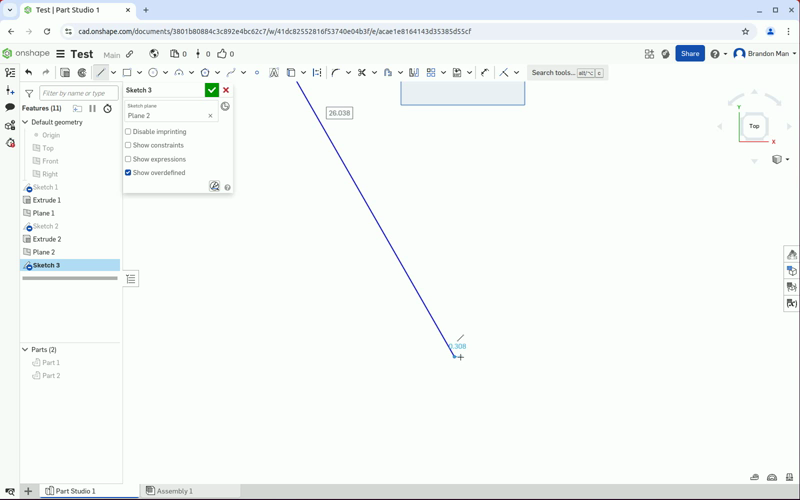
scroll(6)
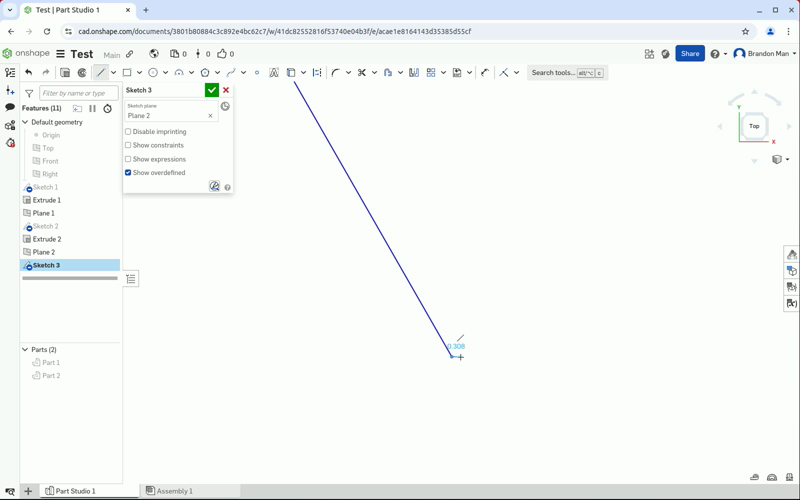
scroll(6)
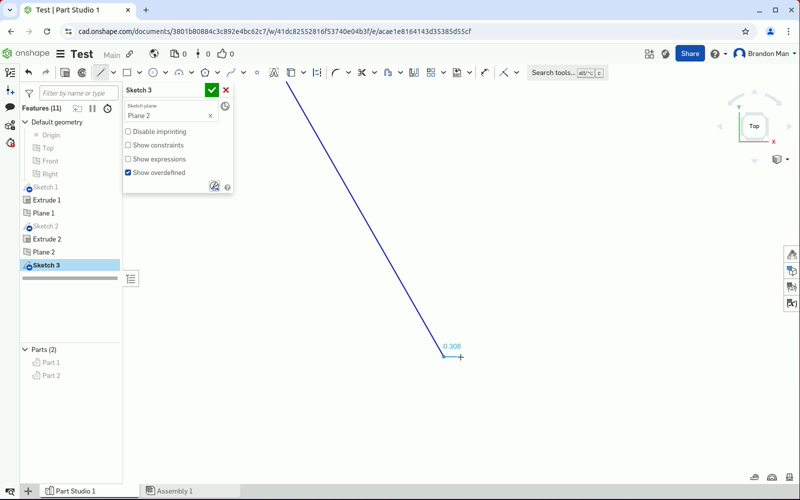
click(460, 356)
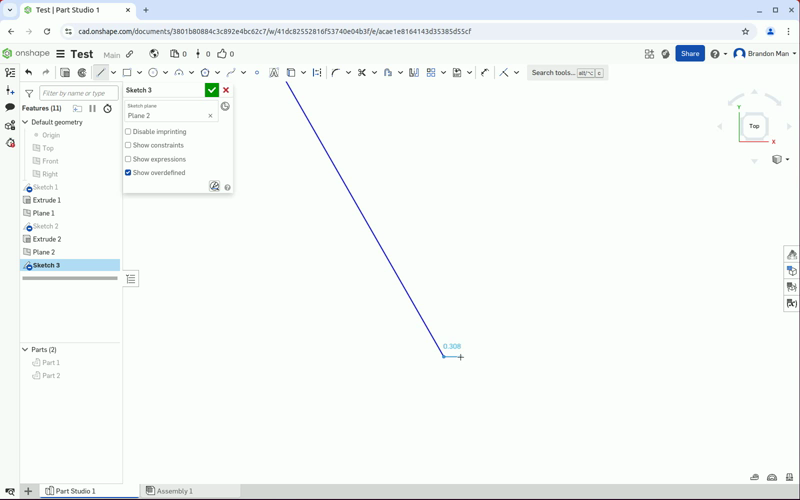
scroll(-6)
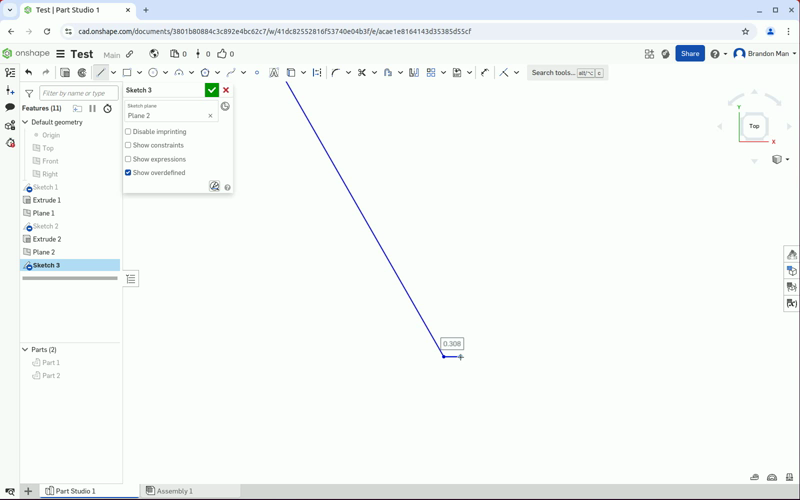
scroll(-6)
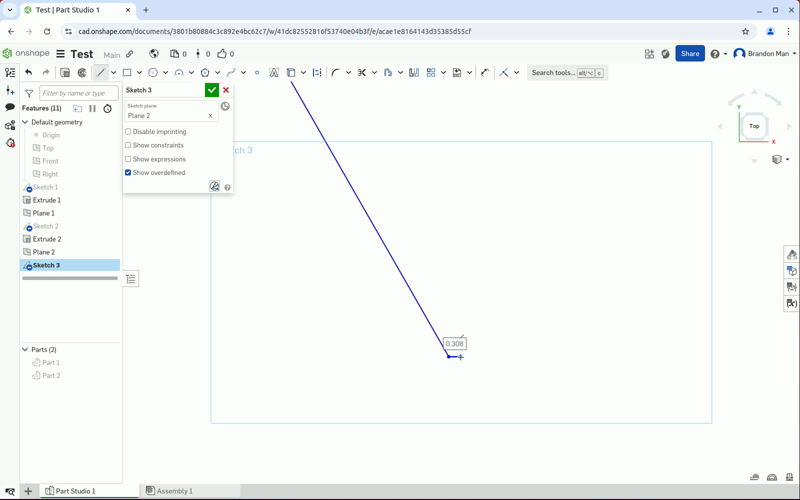
scroll(-6)
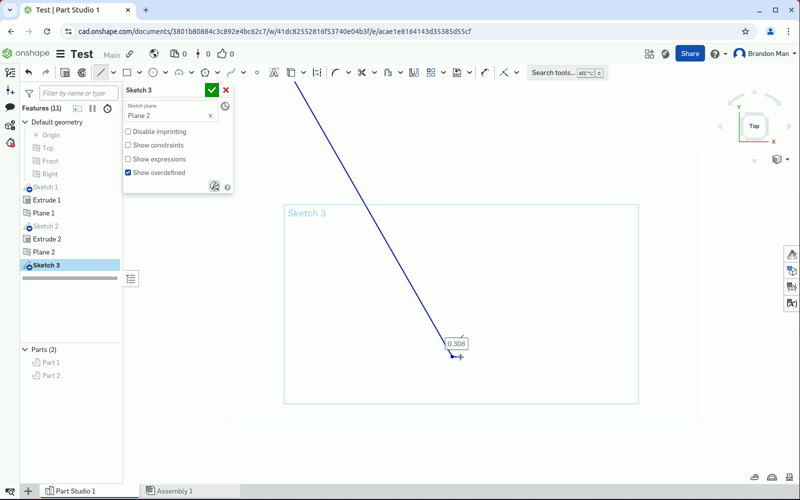
scroll(-6)
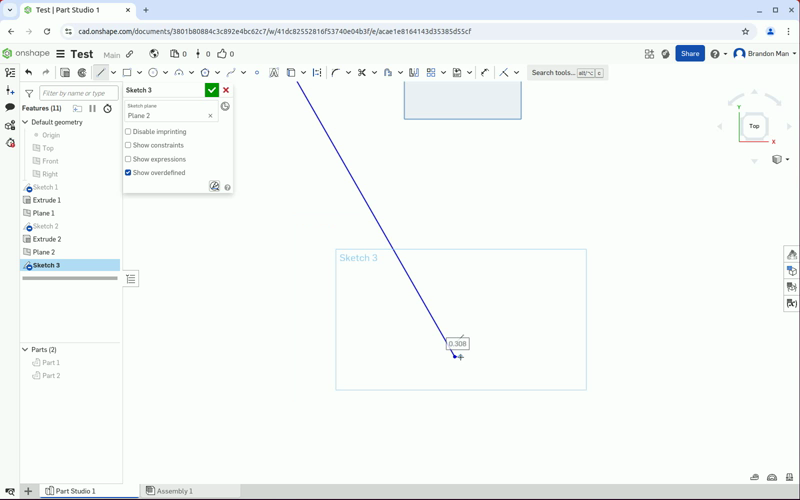
scroll(-6)
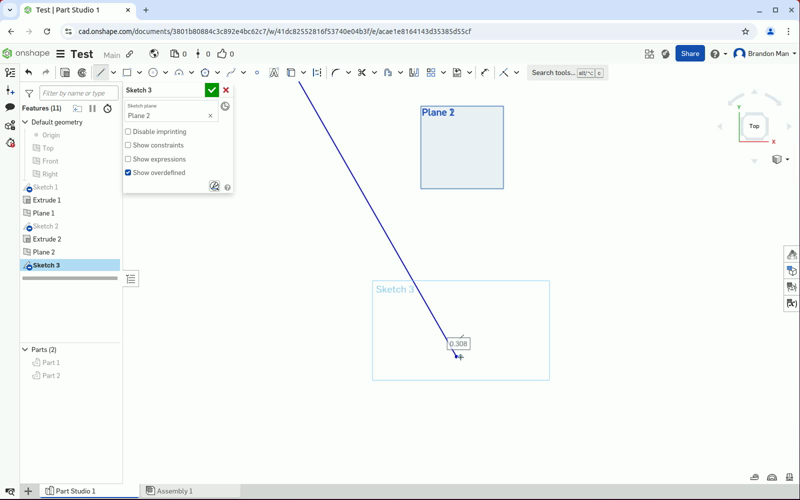
scroll(-6)
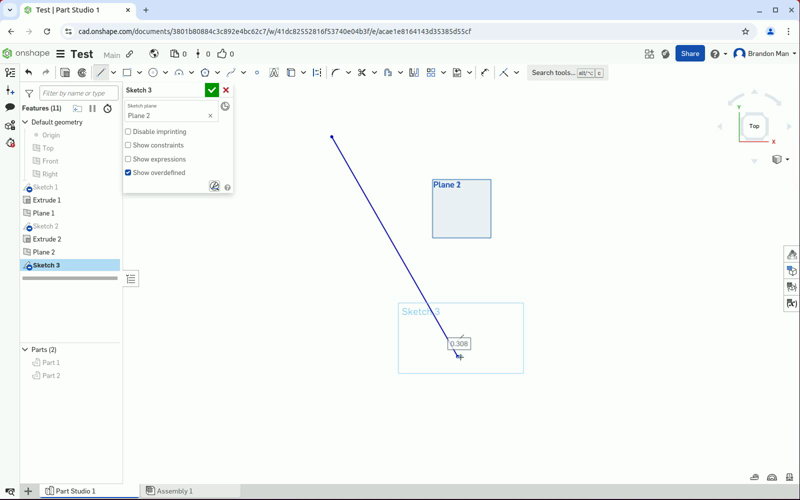
scroll(-6)
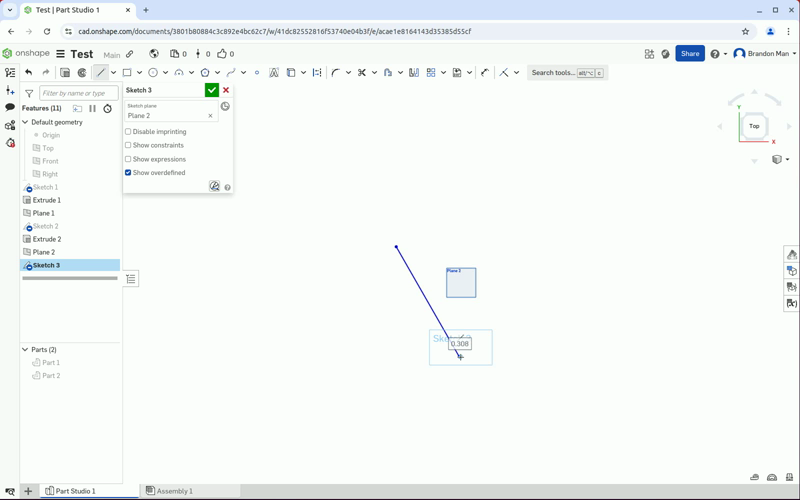
key_up(shift)
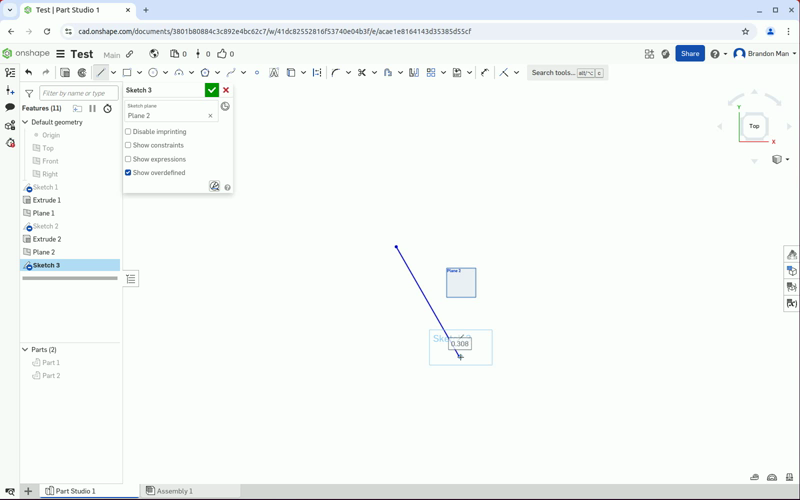
key_down(shift)
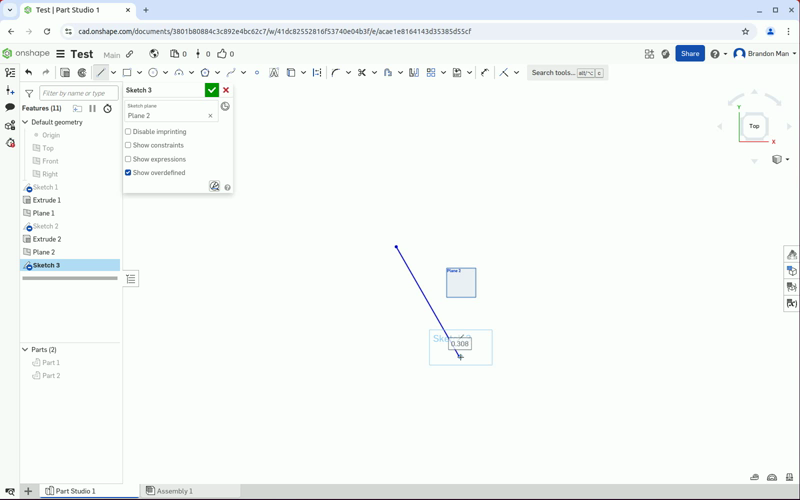
mouse_move(523, 246)
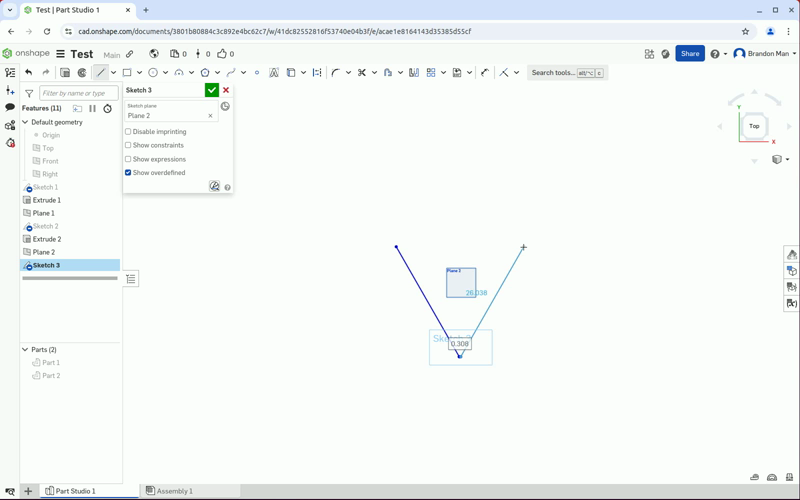
click(523, 246)
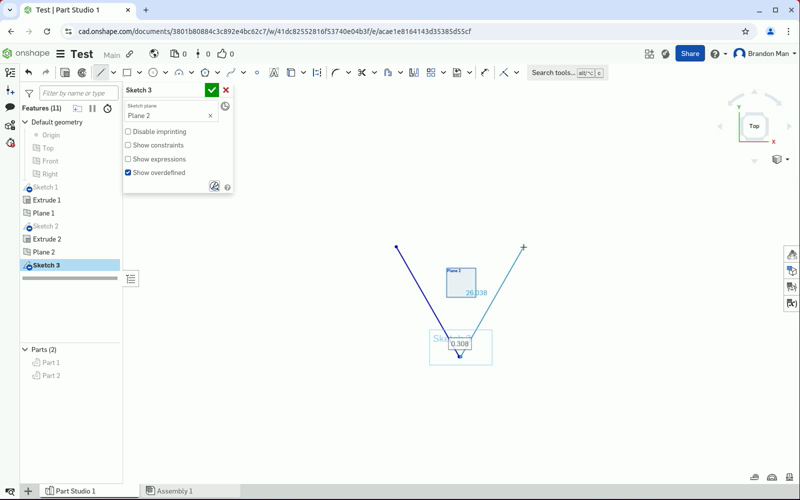
key_up(shift)
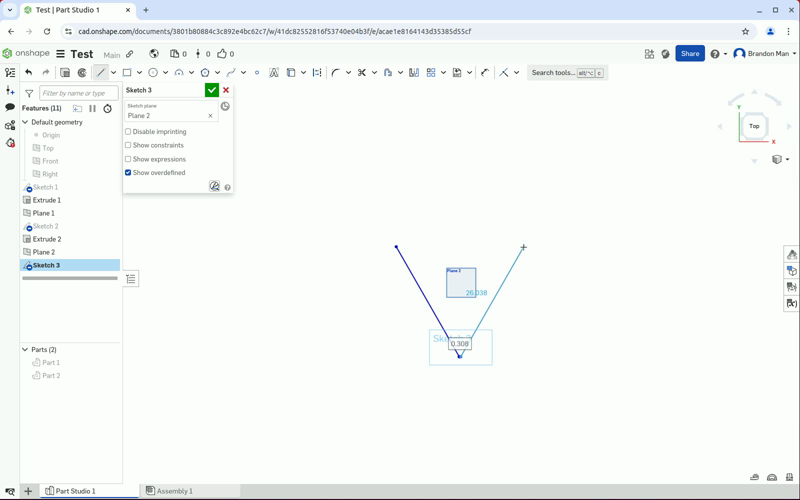
key_down(shift)
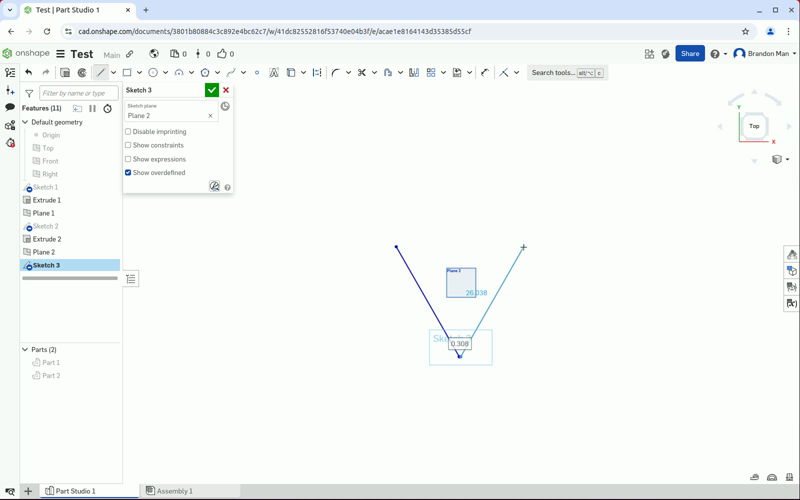
mouse_move(396, 246)
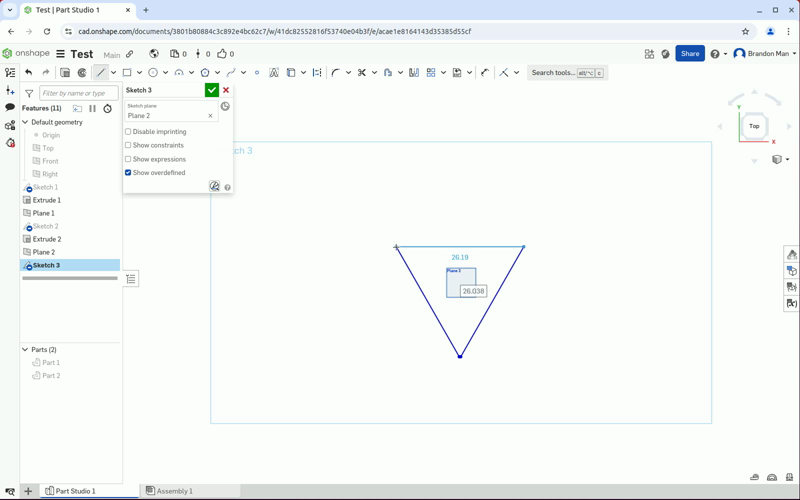
key_up(shift)
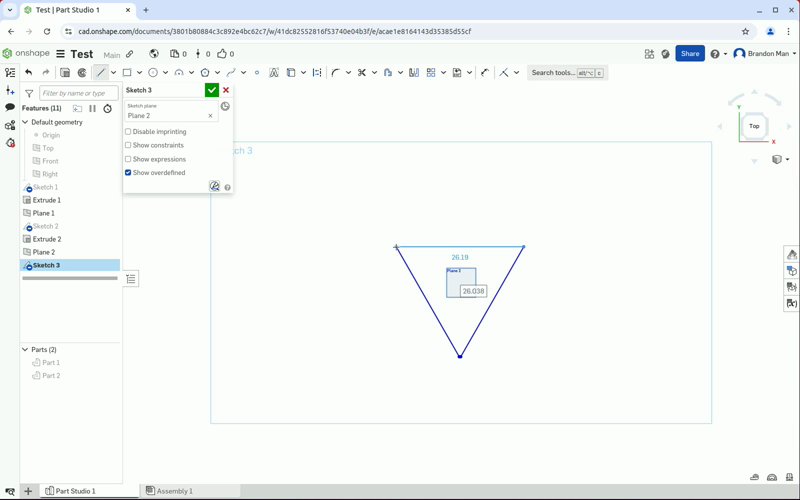
click(396, 246)
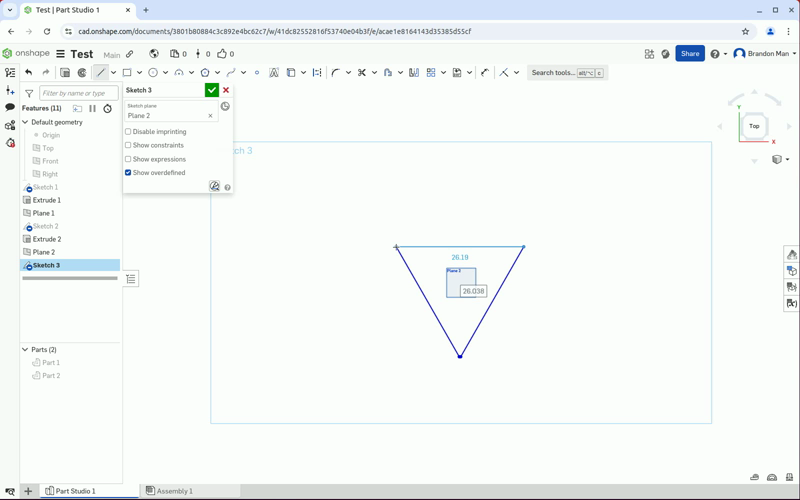
key(esc)
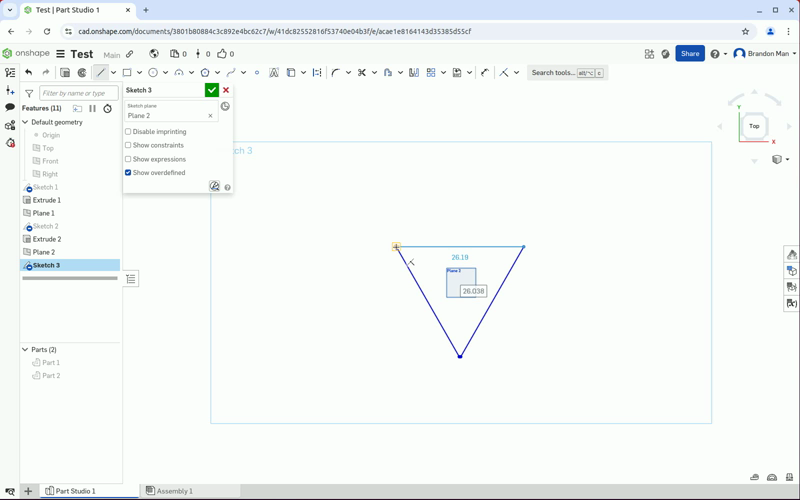
mouse_move(479, 307)
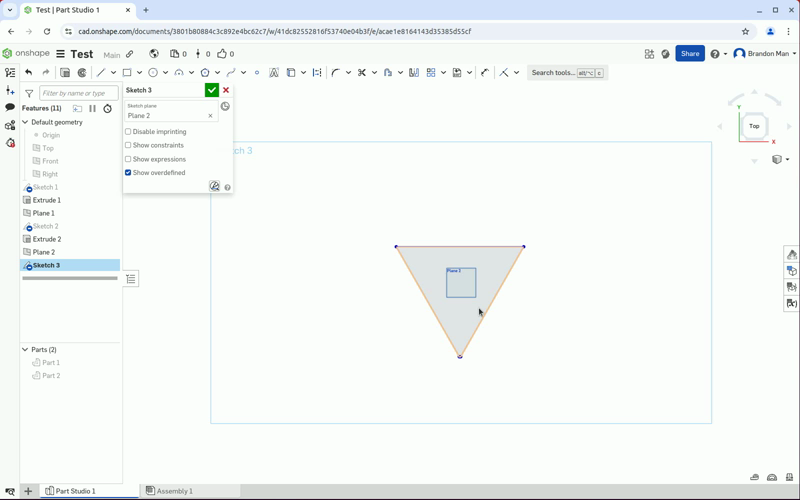
click(479, 307)
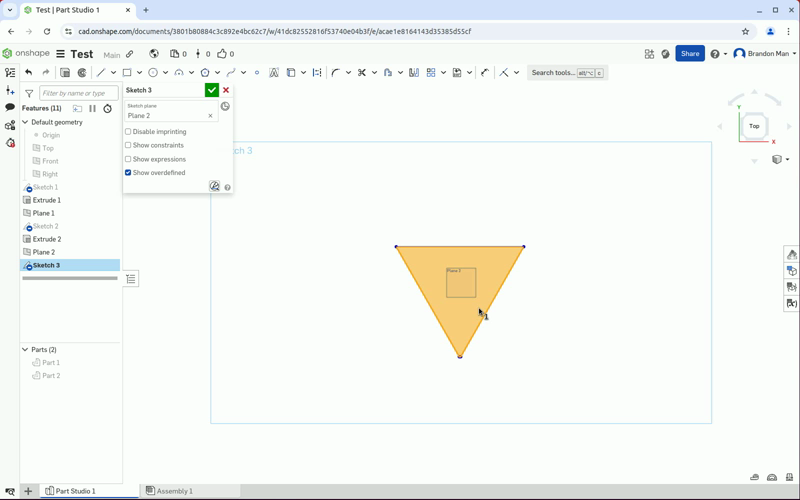
mouse_move(73, 352)
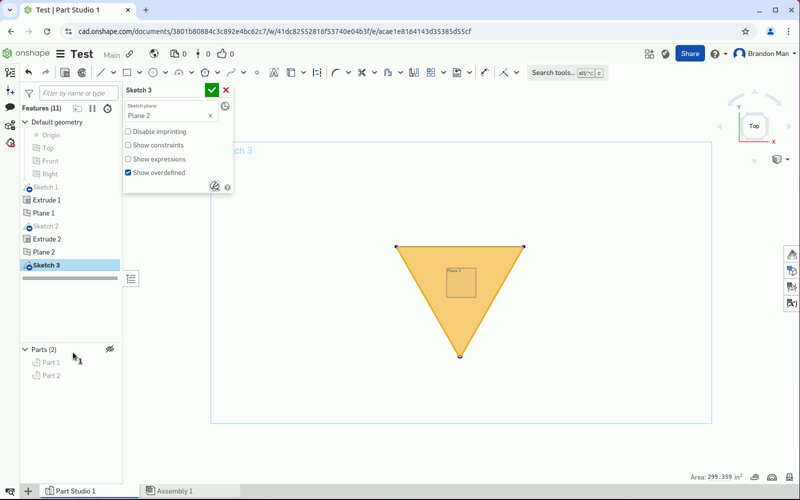
key(shift+y)
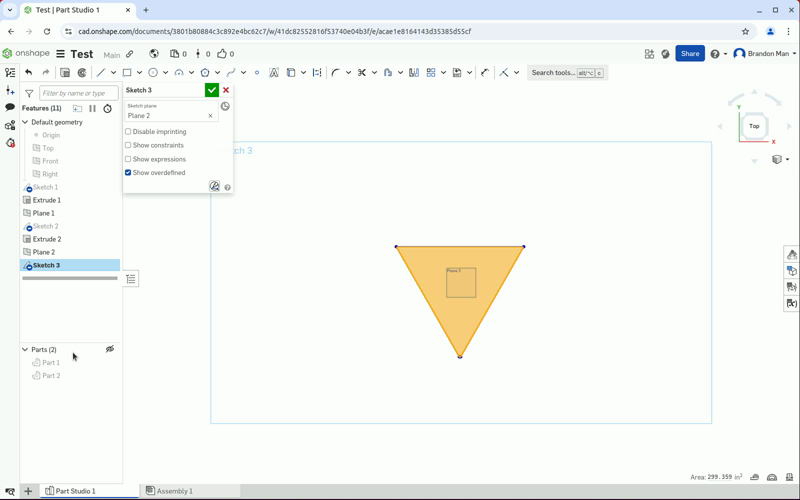
key(shift+e)
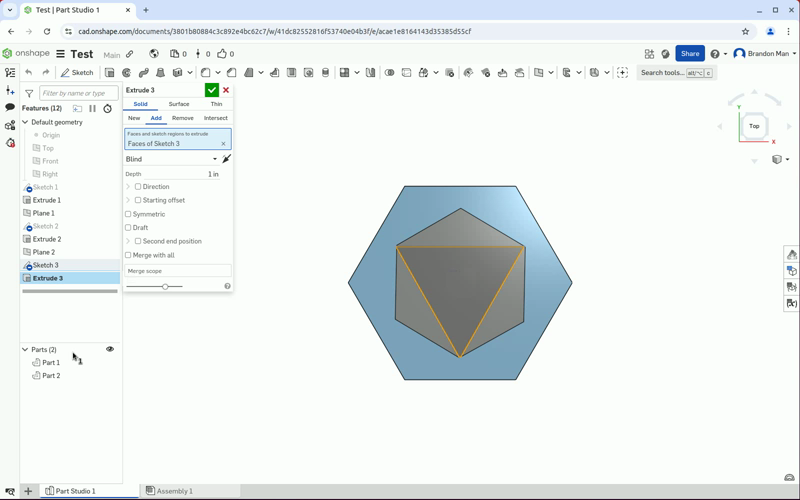
mouse_move(143, 106)
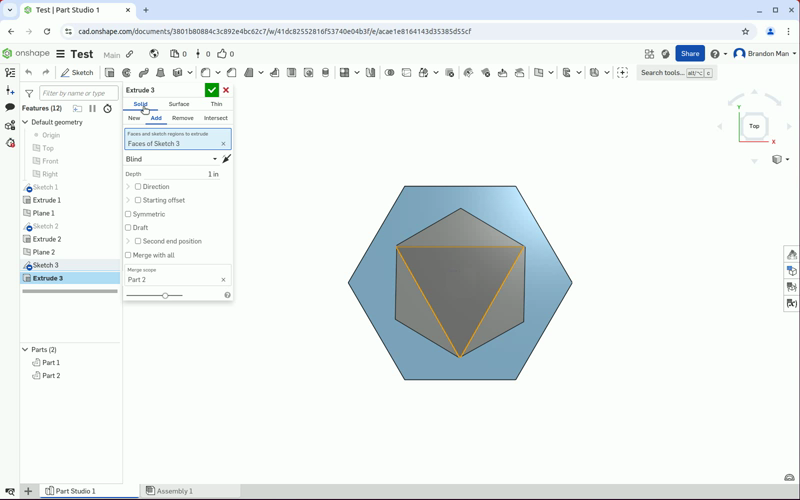
click(143, 106)
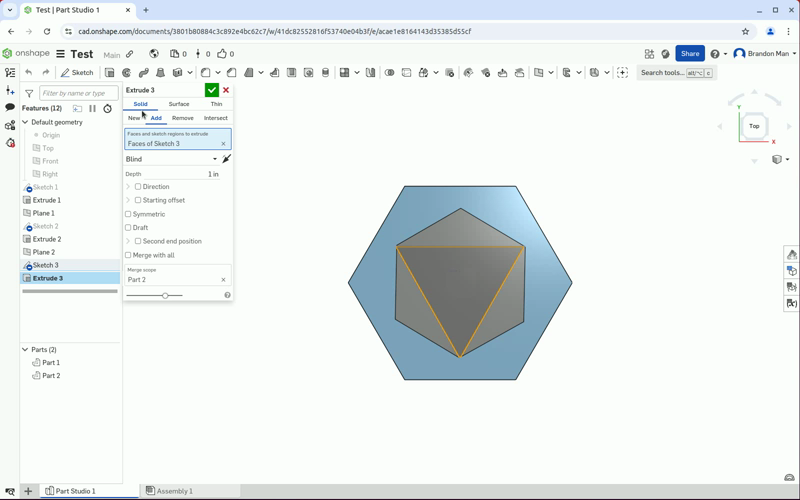
mouse_move(137, 120)
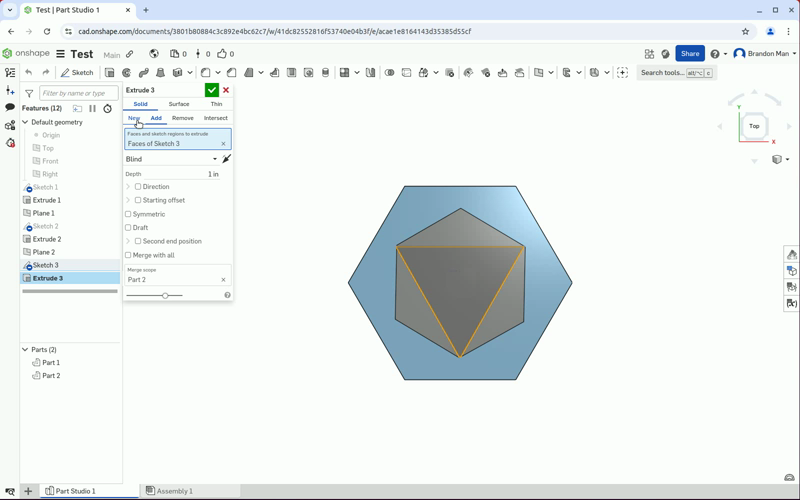
click(137, 120)
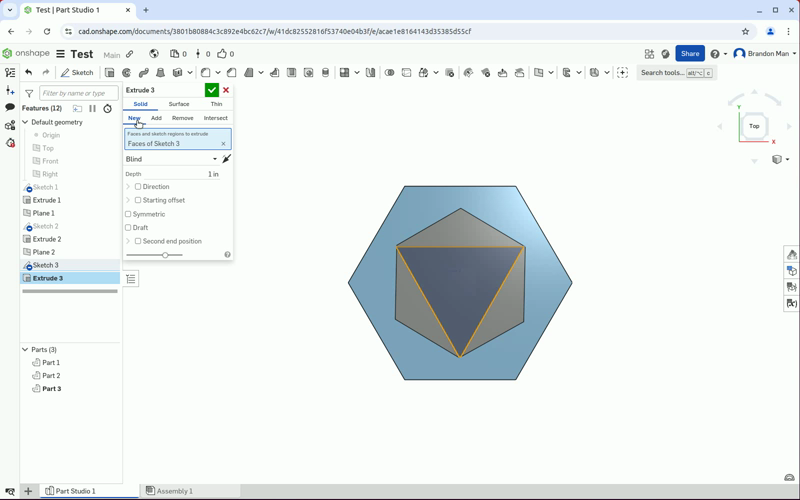
key(tab, 4)
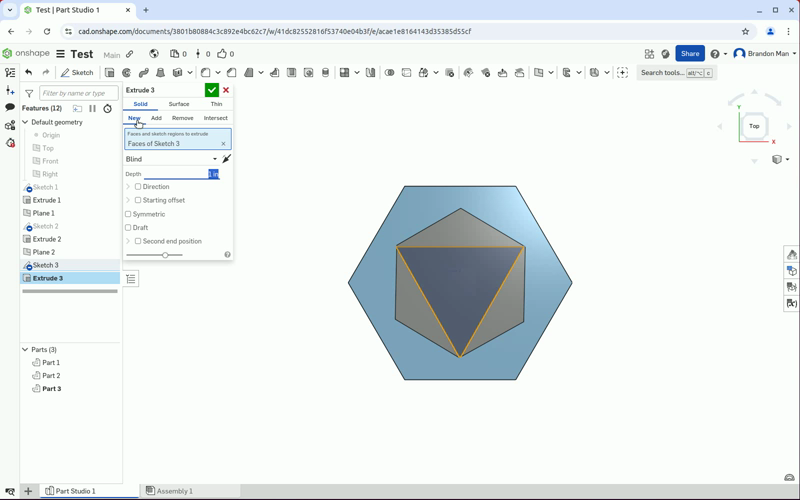
text(2.407)
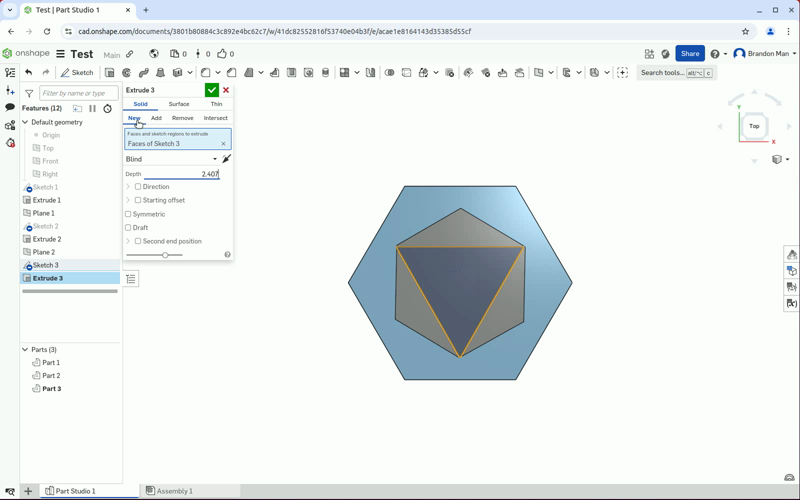
key(enter)
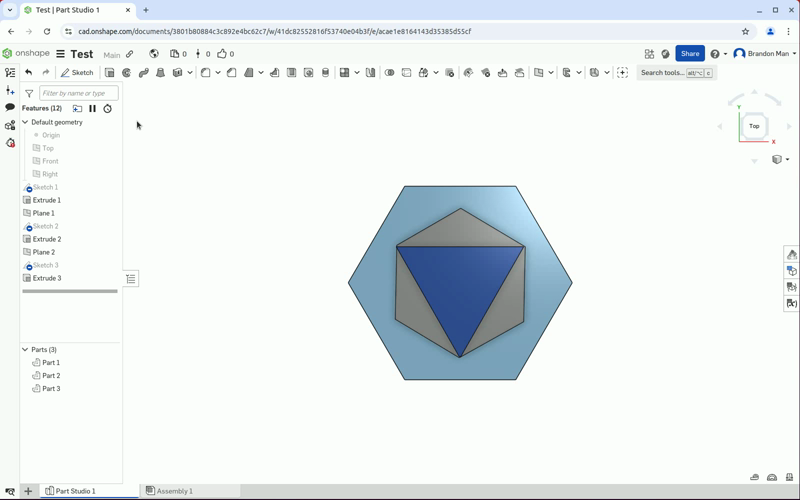
key(shift+h)
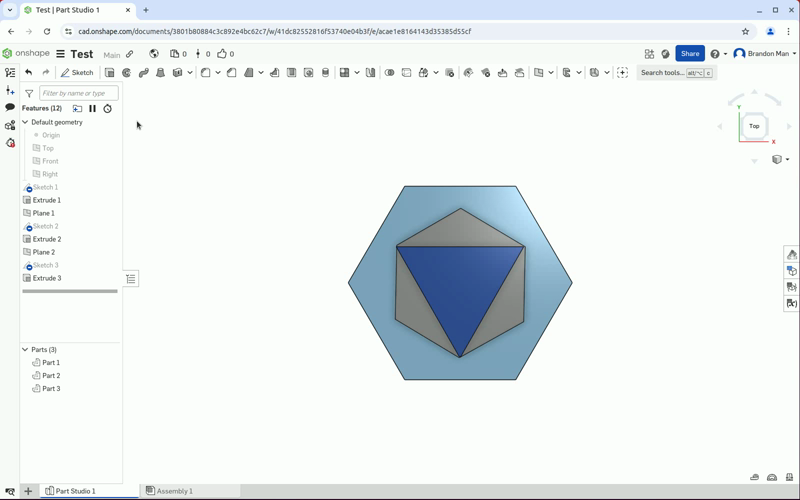
key(shift+h)
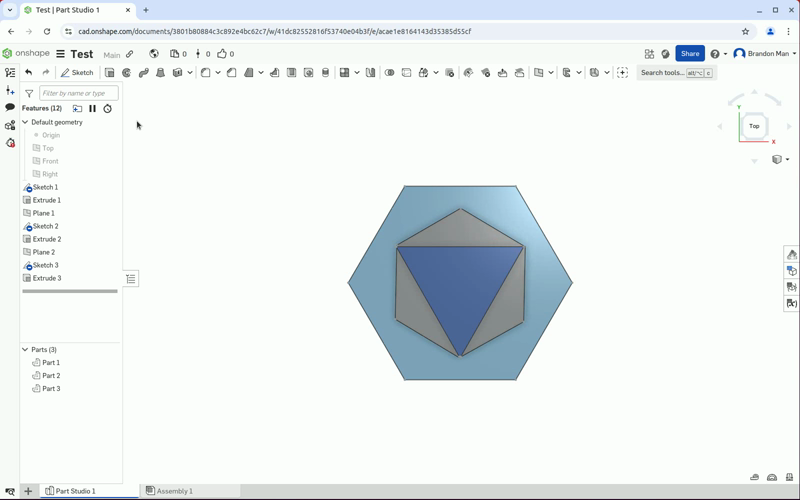
key(shift+7)
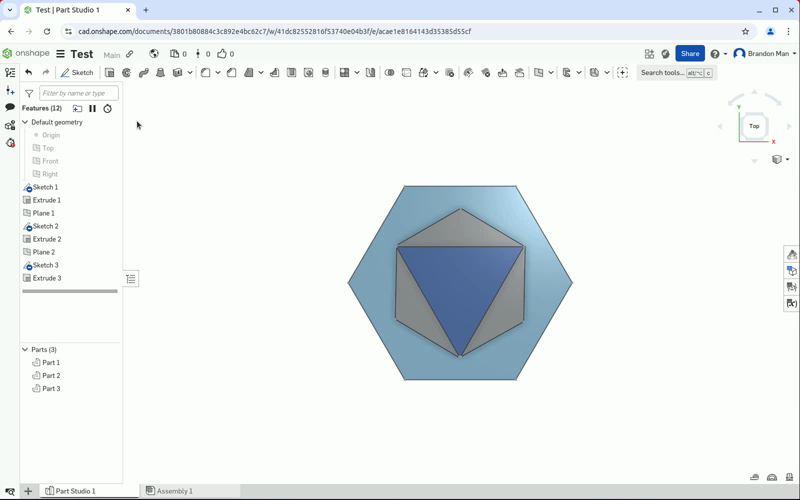
key(up, 3)
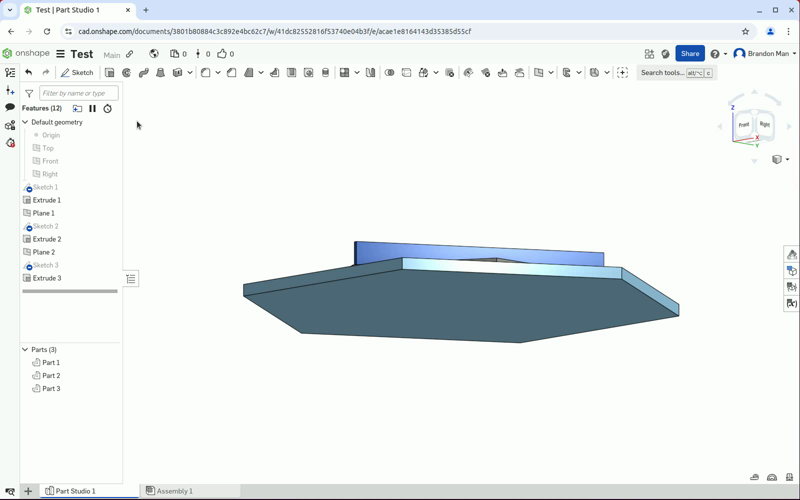
key(left, 3)
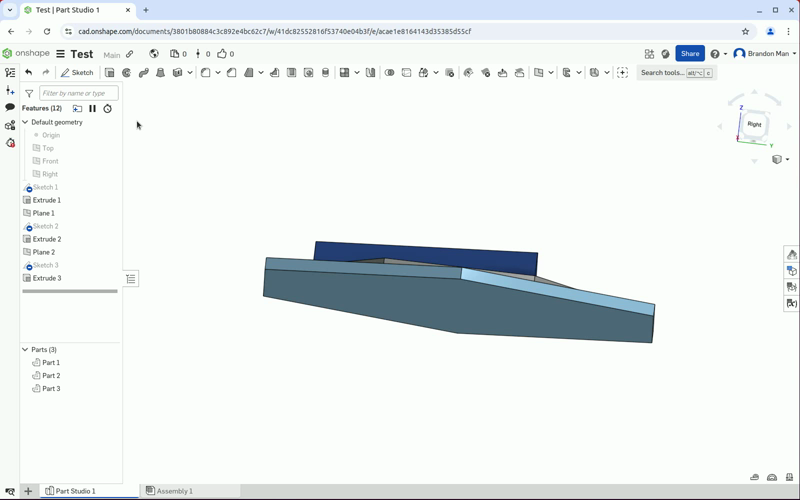
key(right, 3)
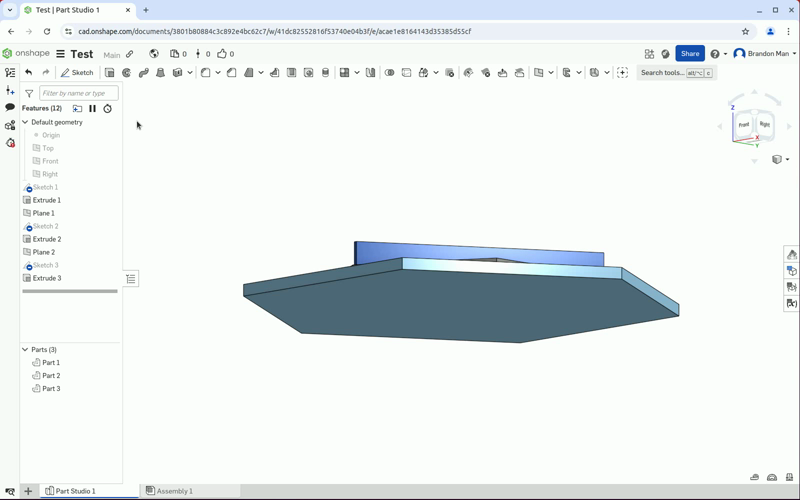
key(down, 3)
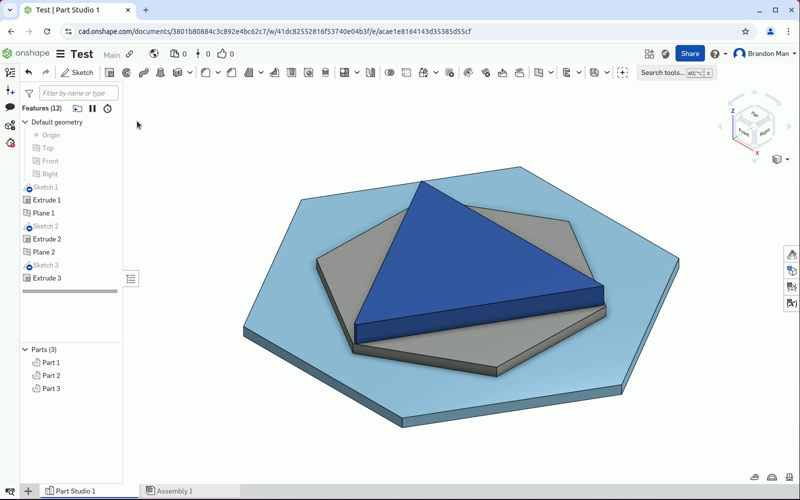
mouse_move(73, 189)
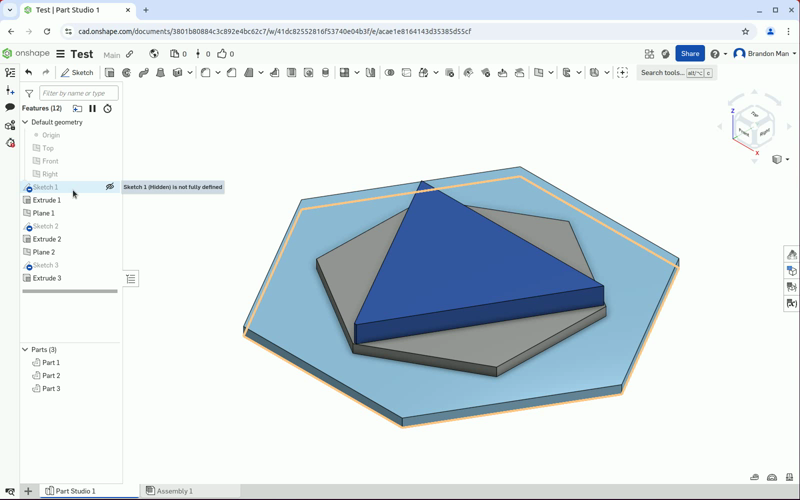
click(73, 189)